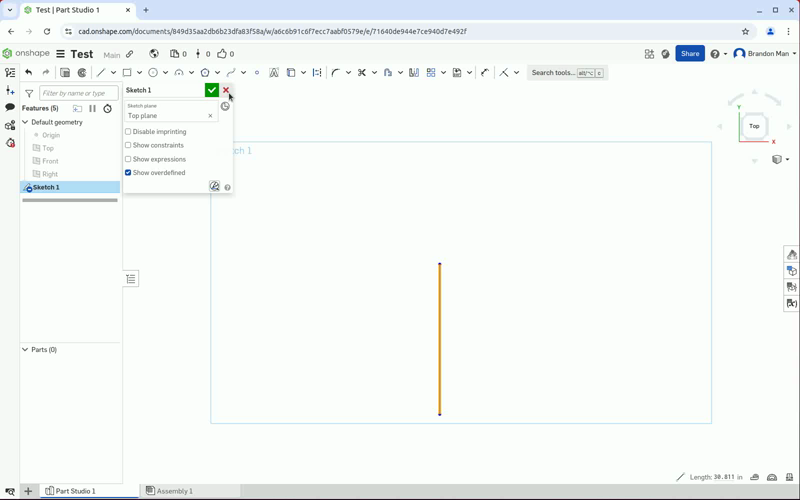
key(shift+h)
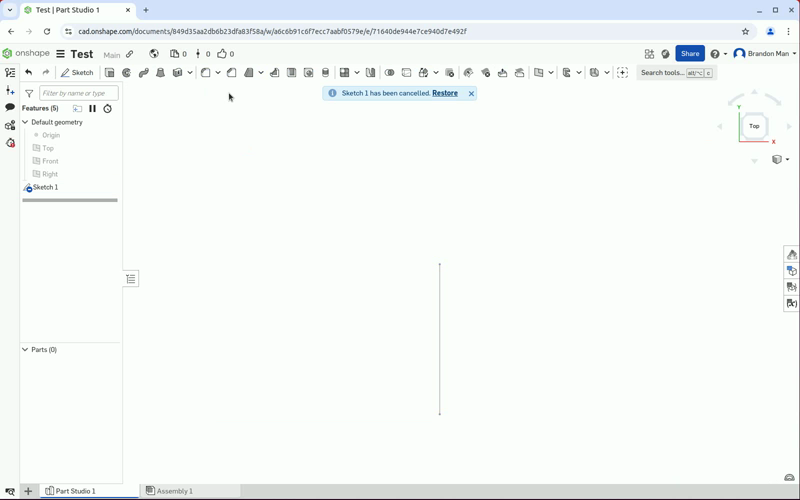
key(shift+s)
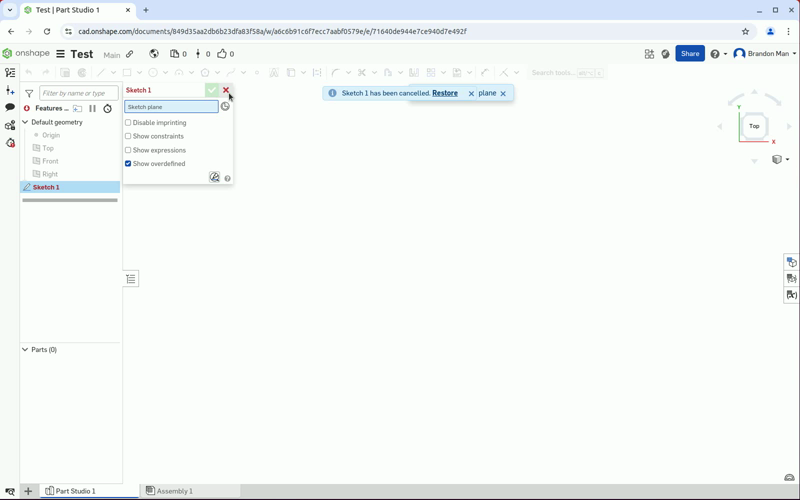
mouse_move(73, 150)
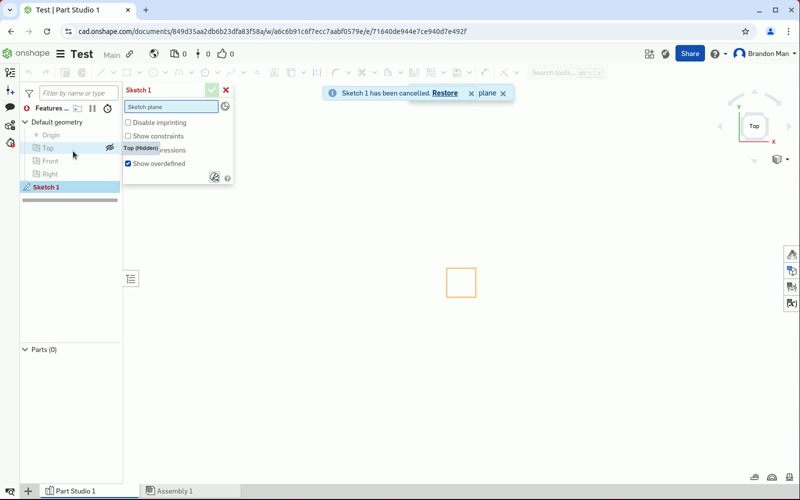
click(73, 150)
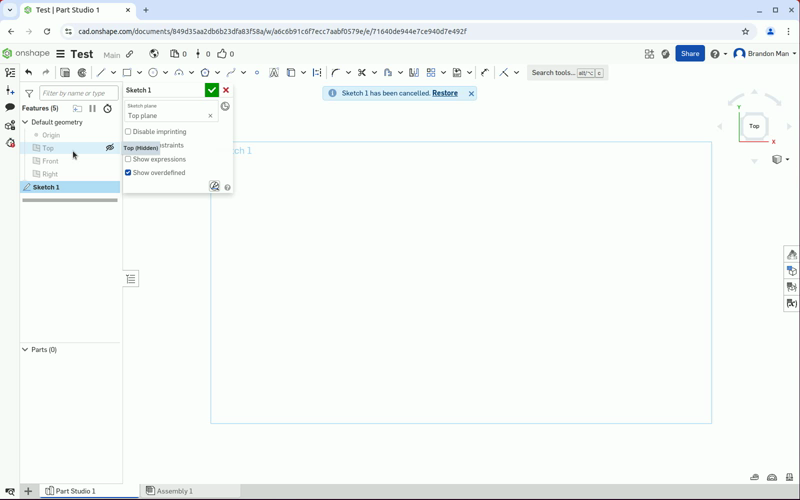
mouse_move(73, 352)
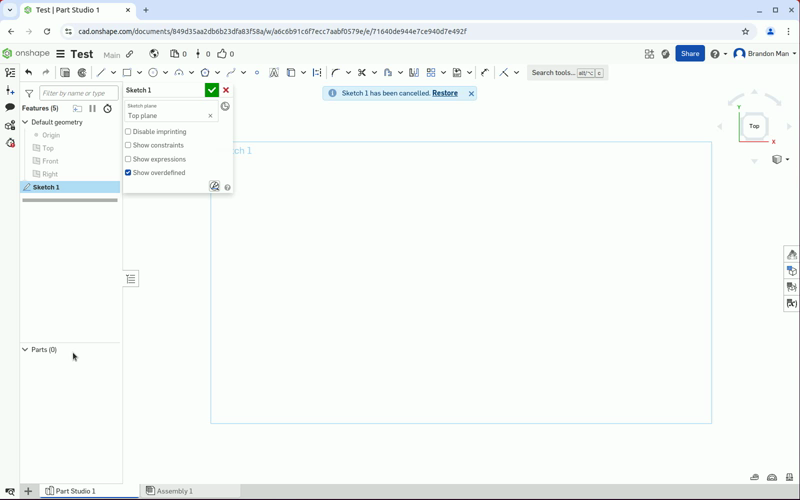
key(y)
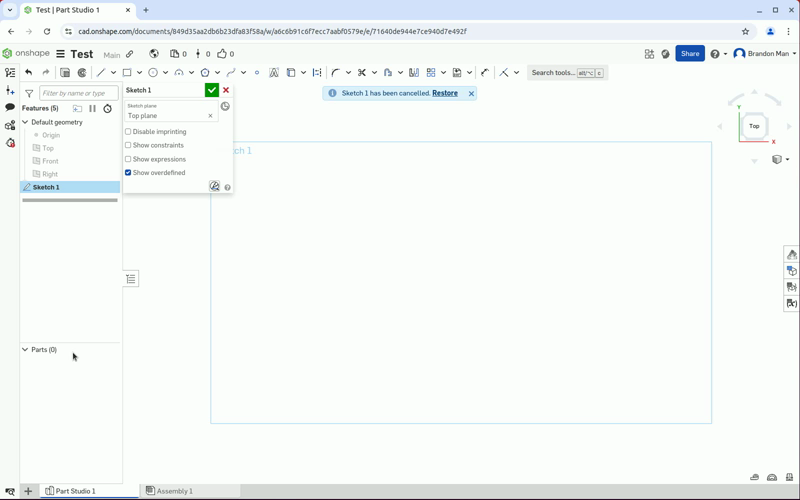
key(c)
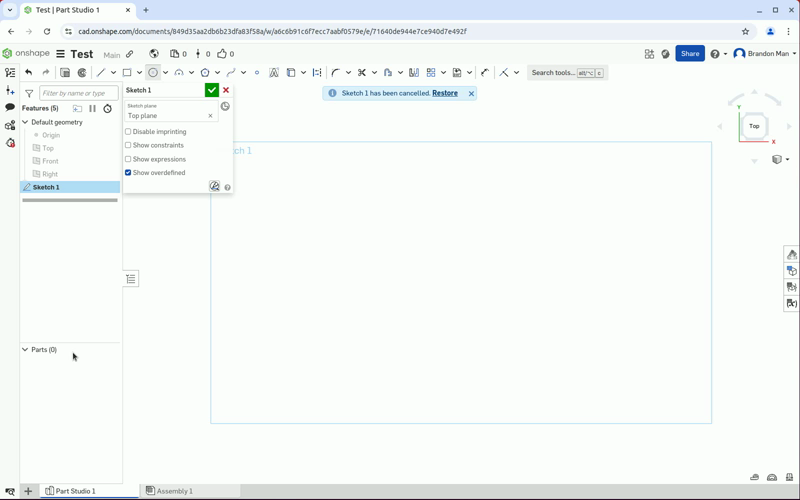
key_down(shift)
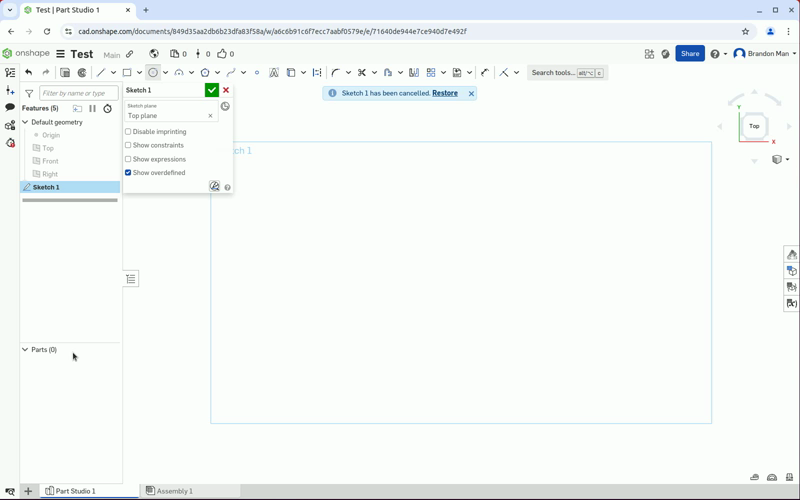
mouse_move(461, 282)
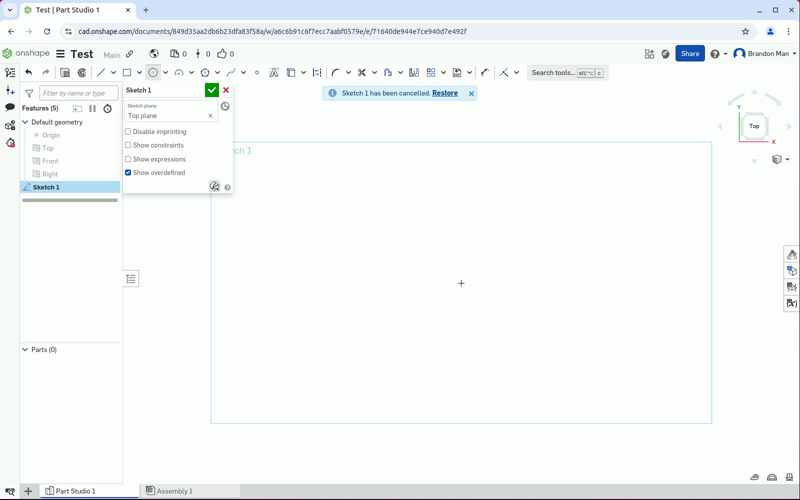
click(461, 282)
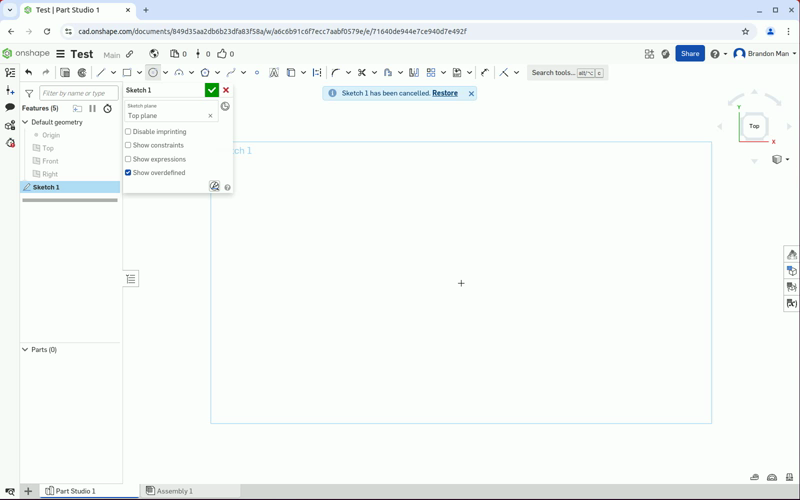
key_up(shift)
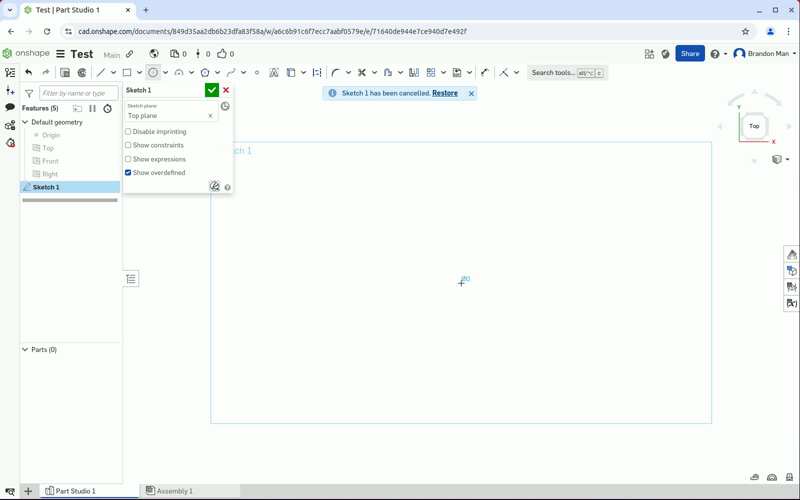
mouse_move(574, 282)
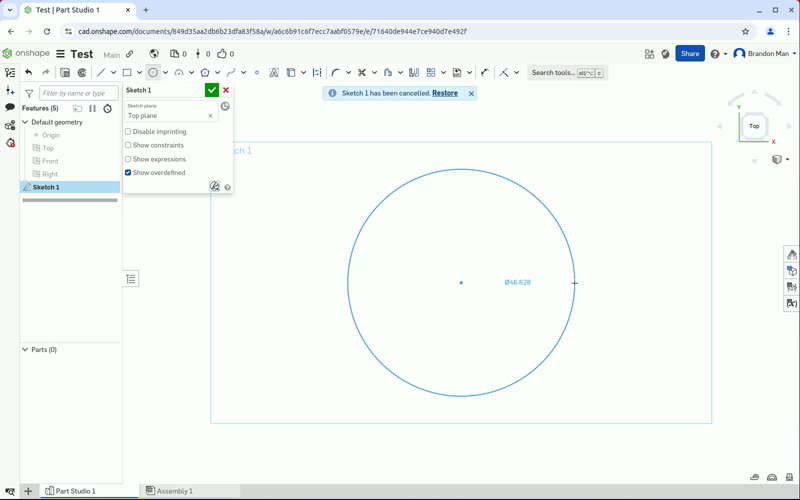
click(574, 282)
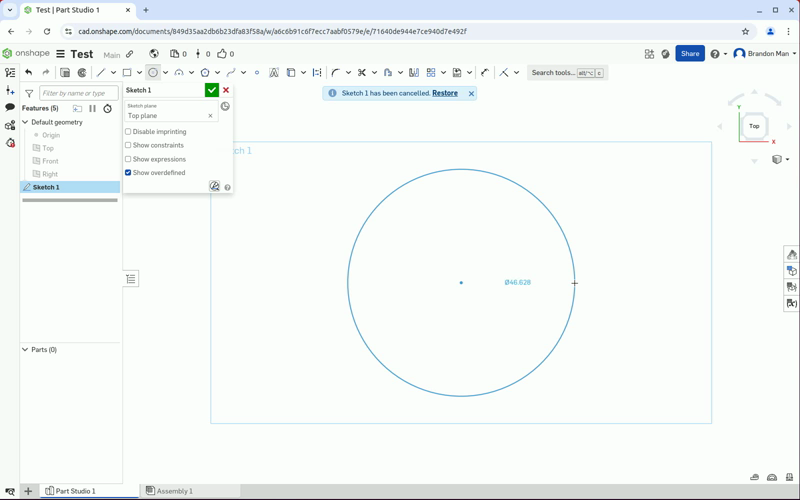
key(esc)
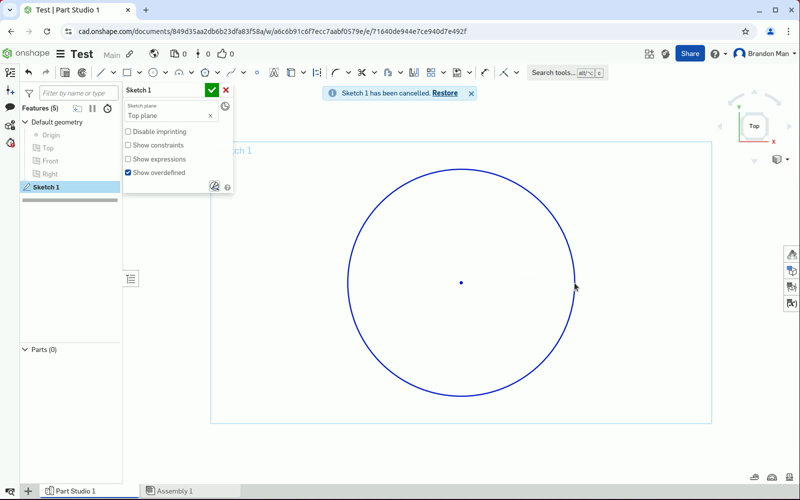
mouse_move(497, 359)
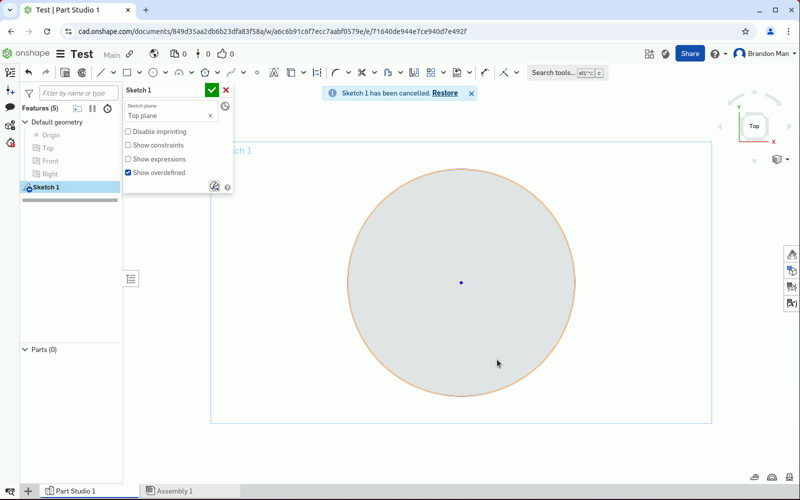
click(497, 359)
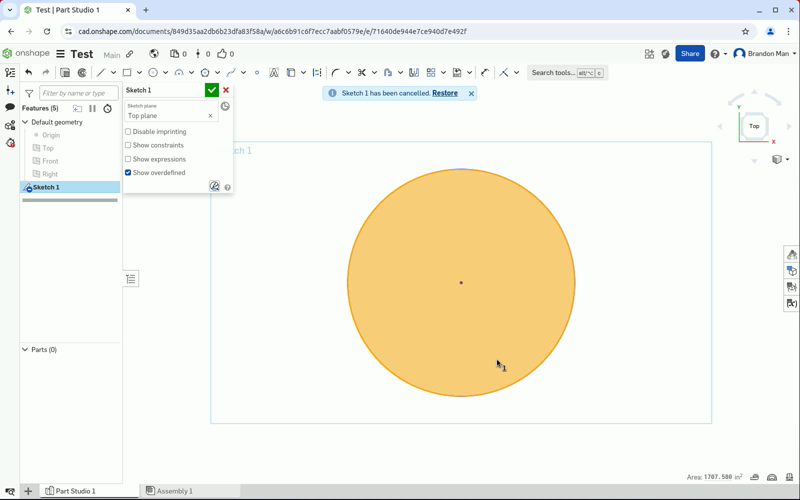
mouse_move(73, 352)
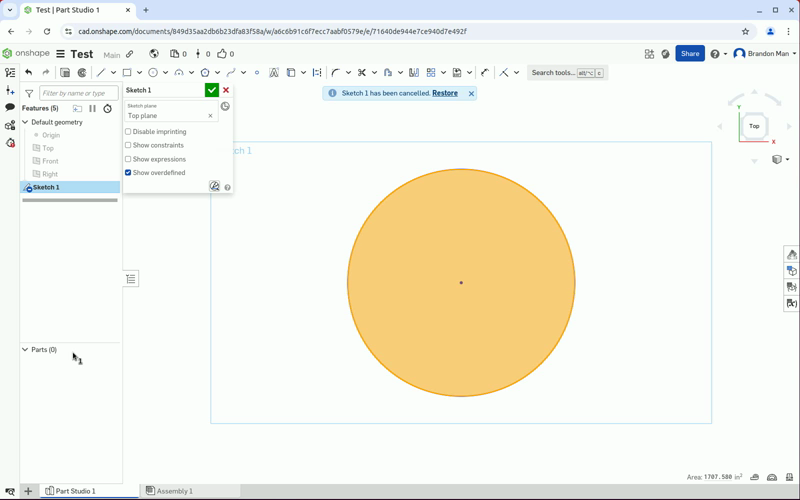
key(shift+y)
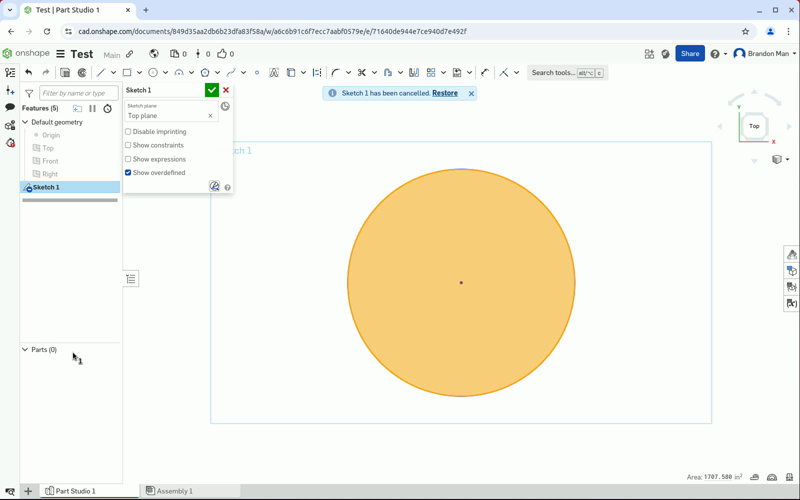
key(shift+e)
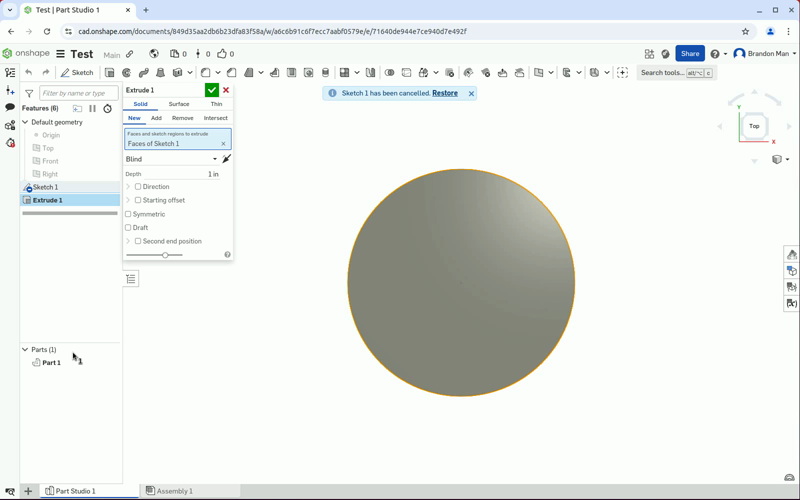
mouse_move(143, 106)
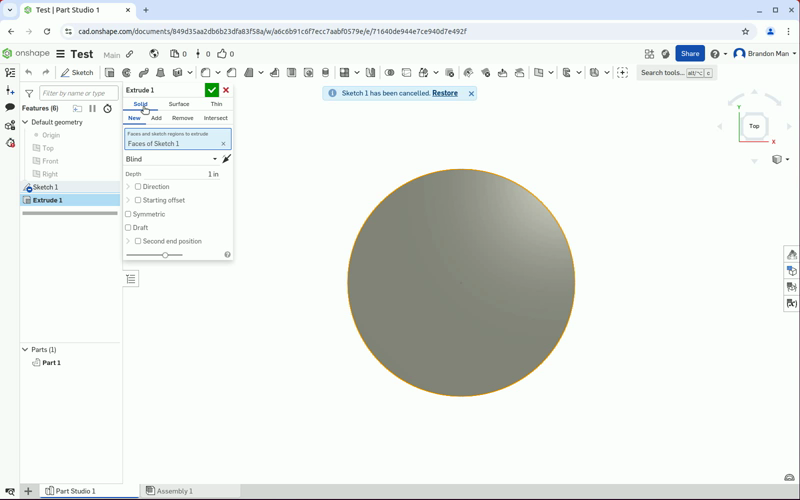
click(143, 106)
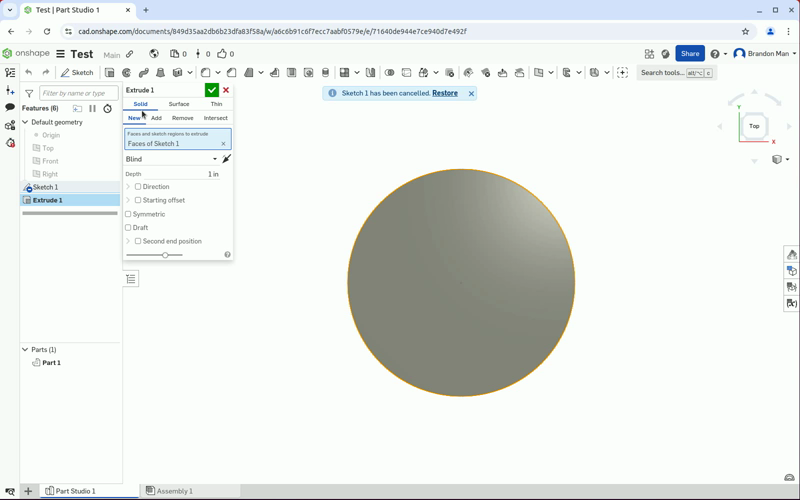
mouse_move(137, 120)
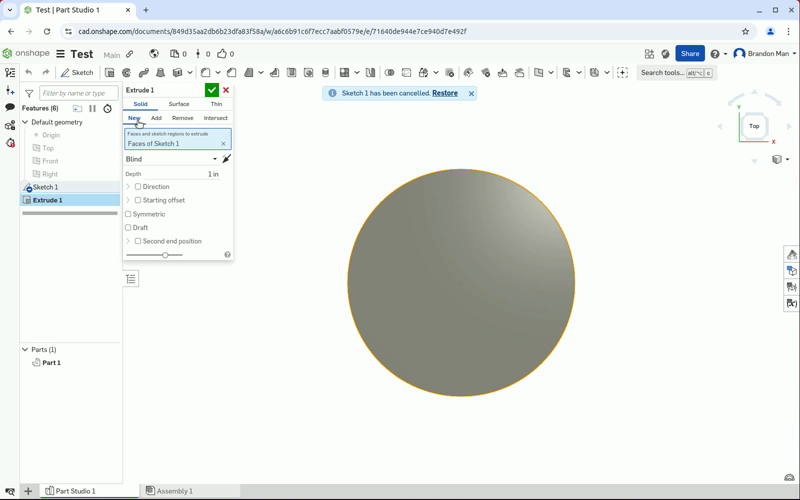
click(137, 120)
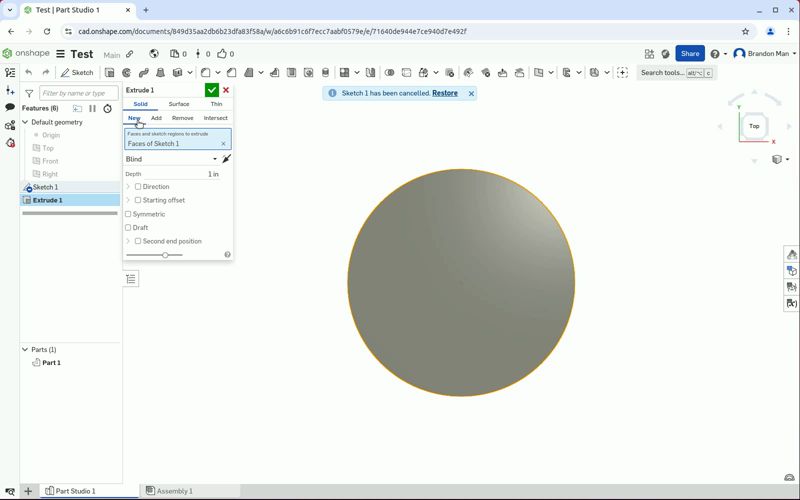
key(tab, 4)
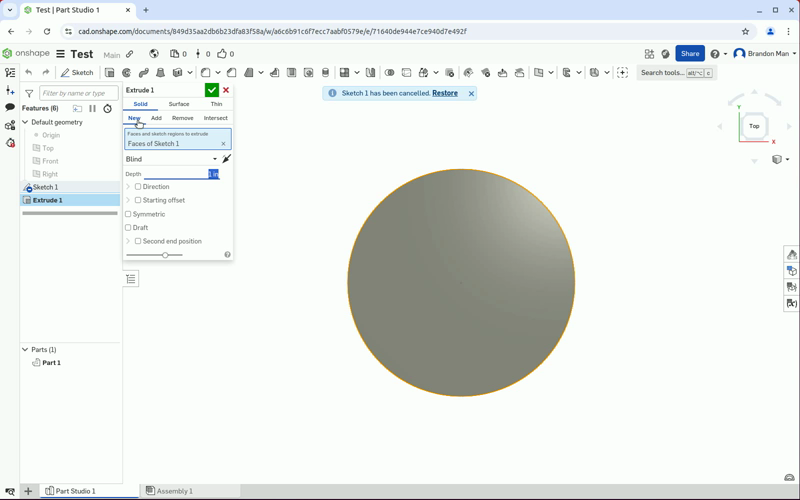
text(17.331)
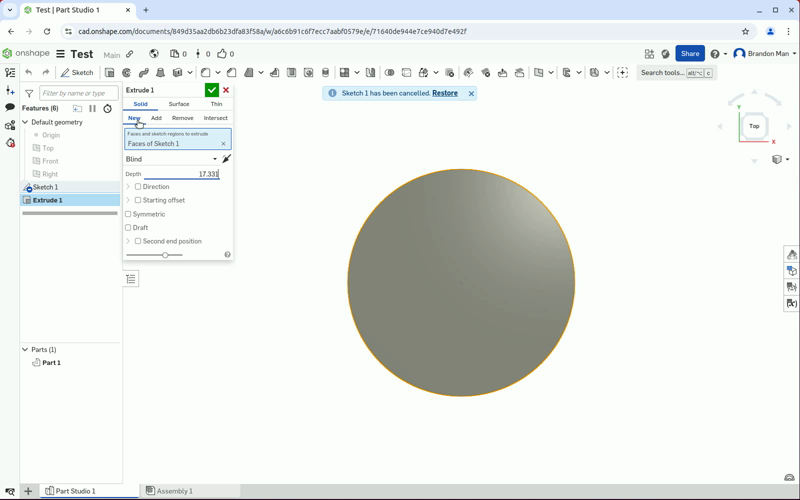
key(enter)
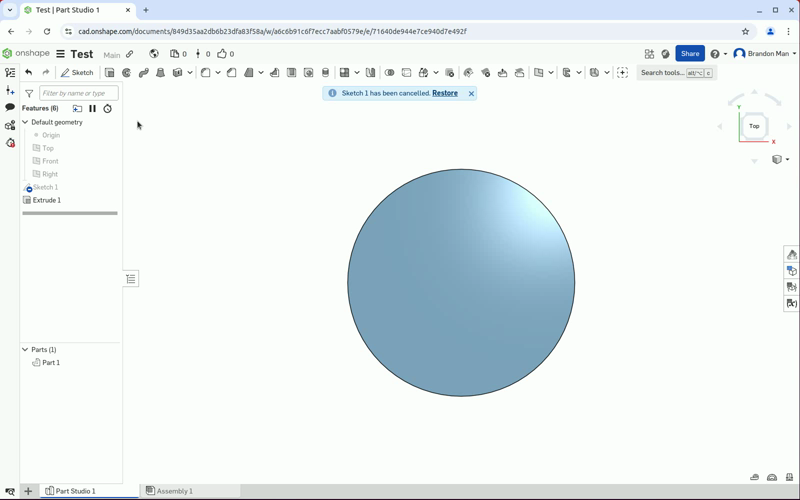
key(shift+h)
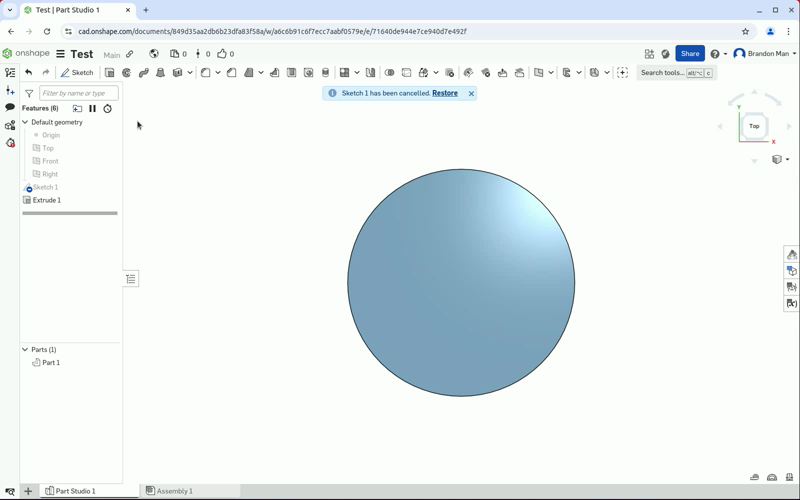
key(shift+h)
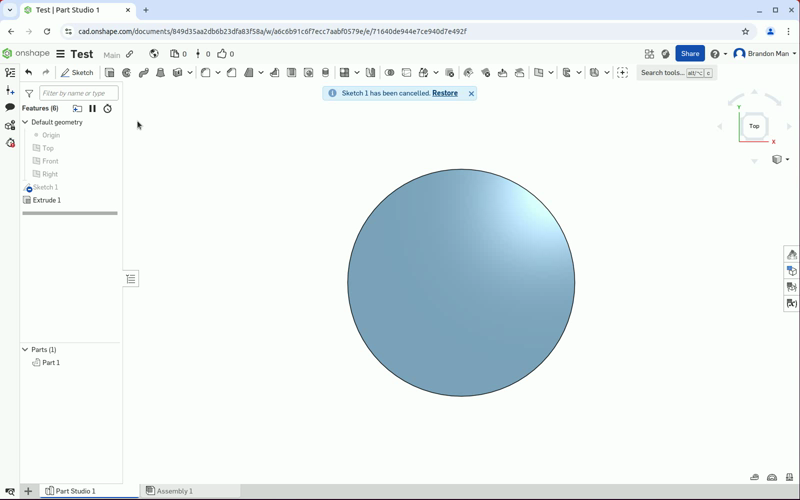
mouse_move(73, 189)
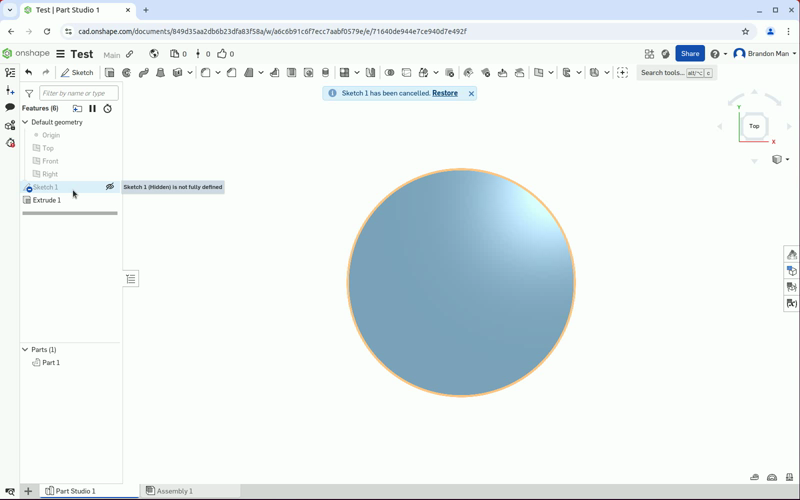
click(73, 189)
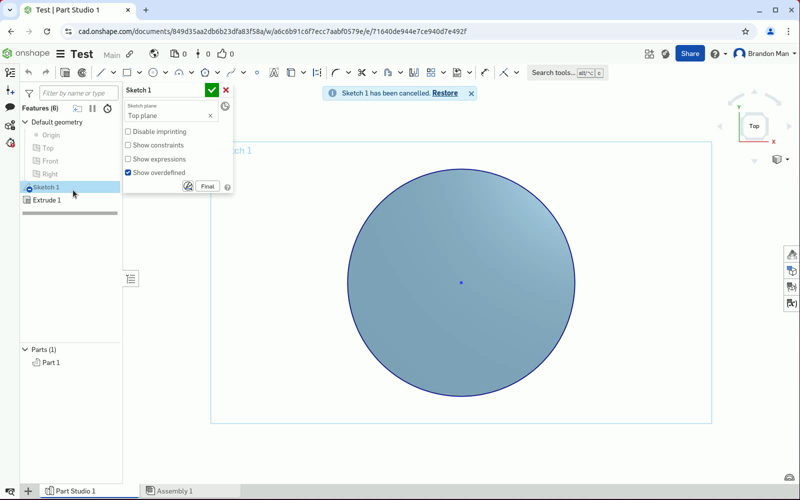
mouse_move(229, 92)
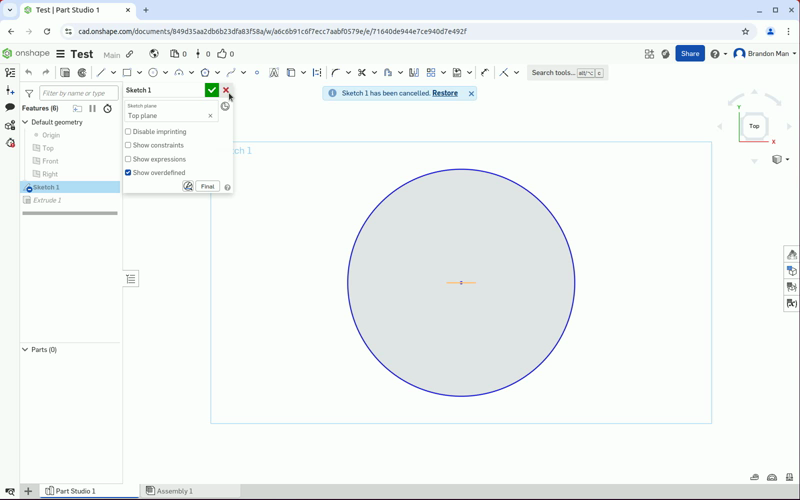
click(229, 92)
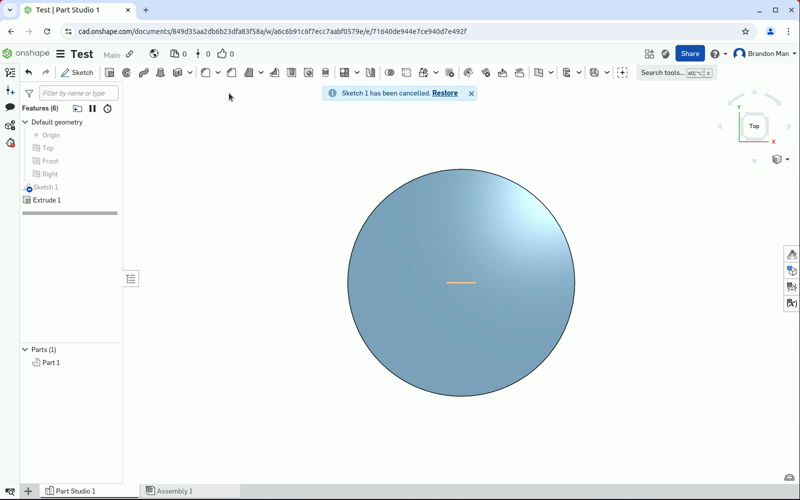
mouse_move(541, 75)
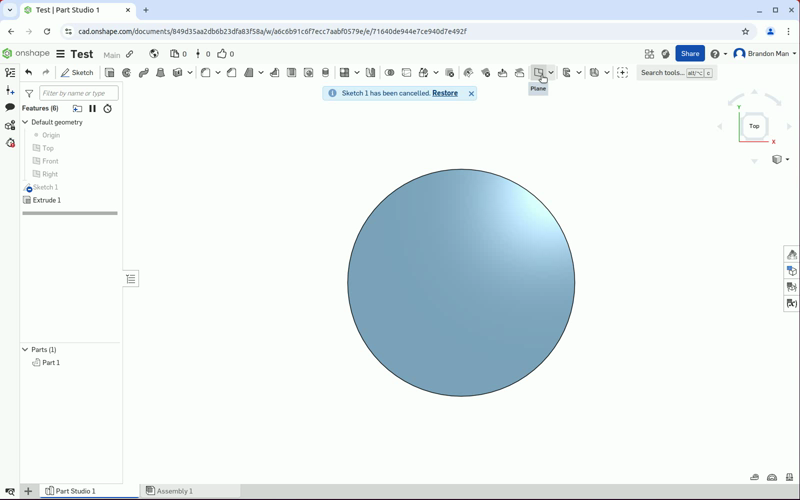
click(541, 75)
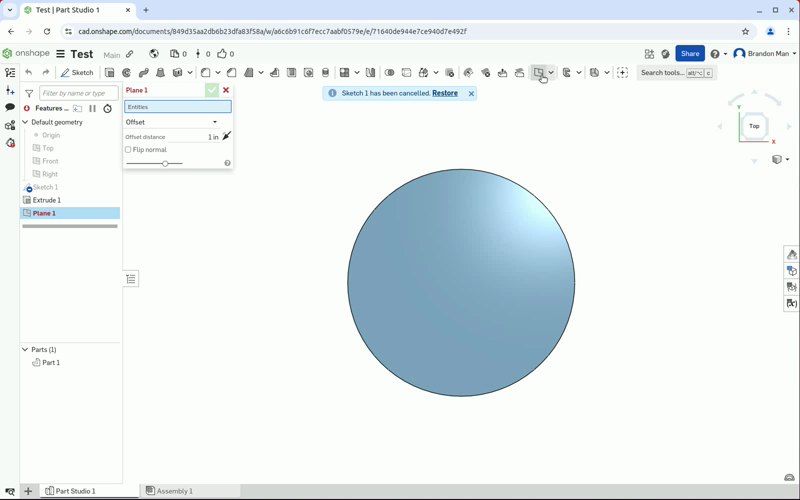
mouse_move(73, 150)
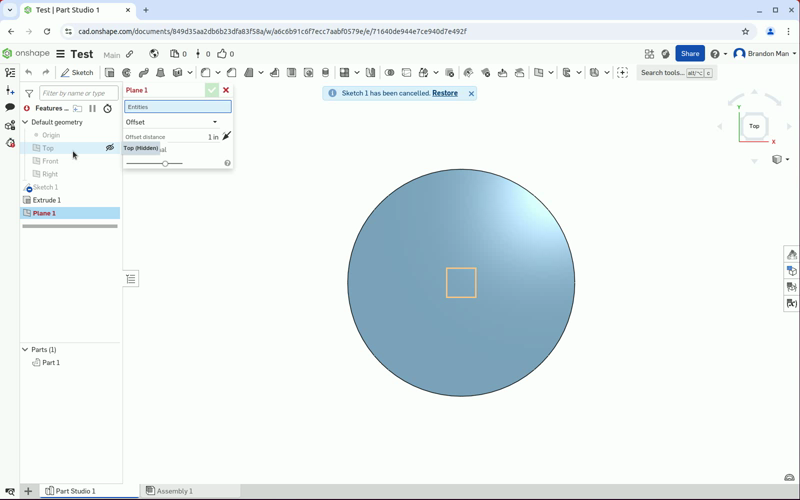
click(73, 150)
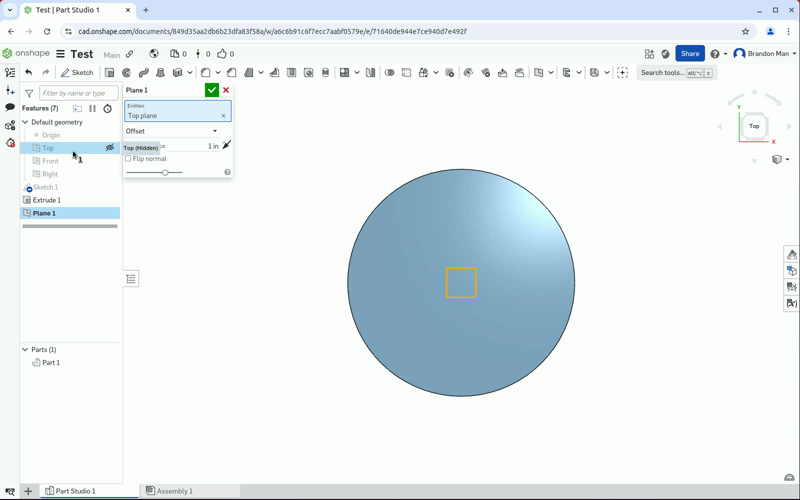
key(tab, 2)
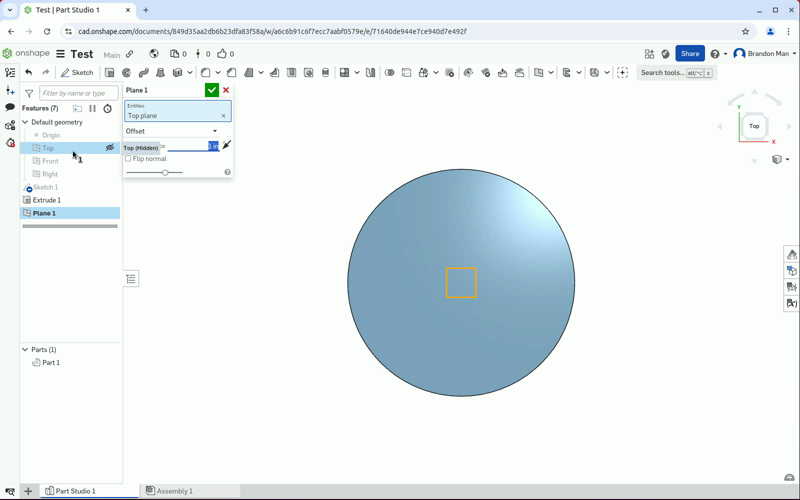
text(17.316)
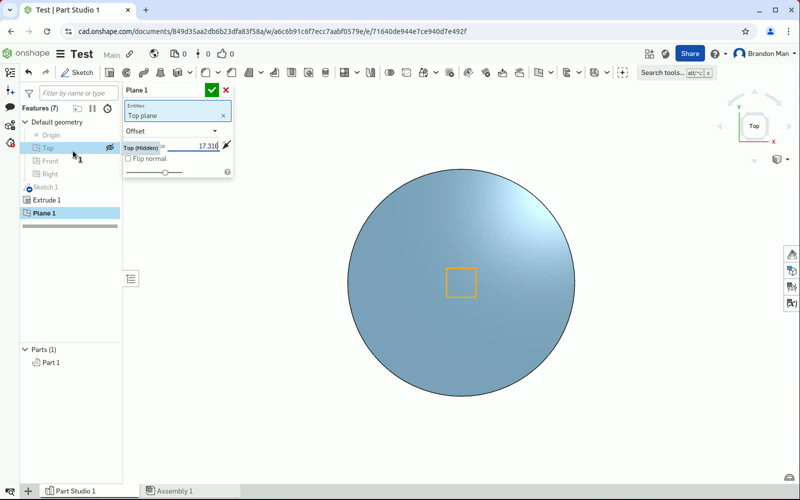
key(enter, 2)
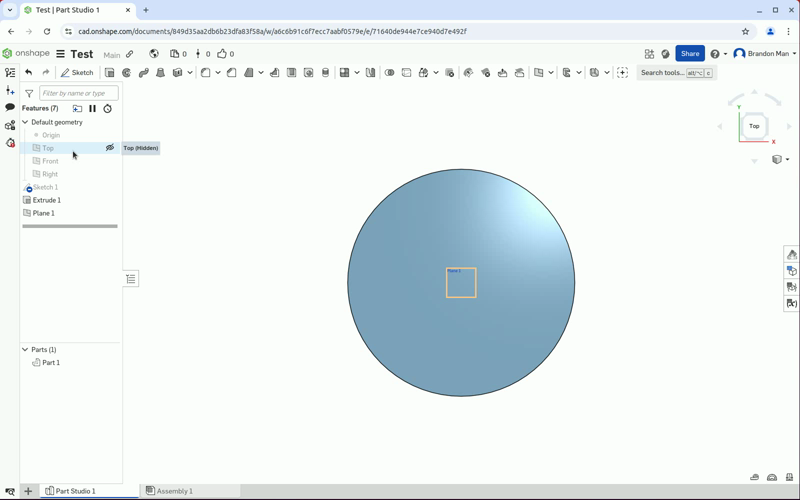
key(shift+s)
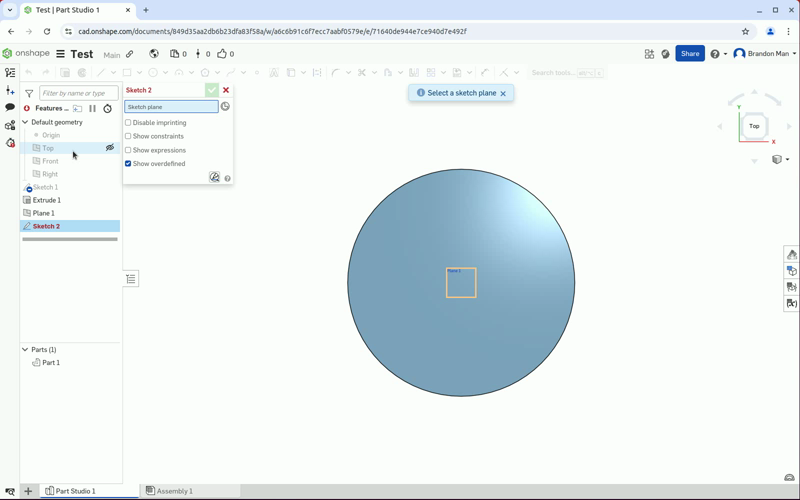
mouse_move(73, 215)
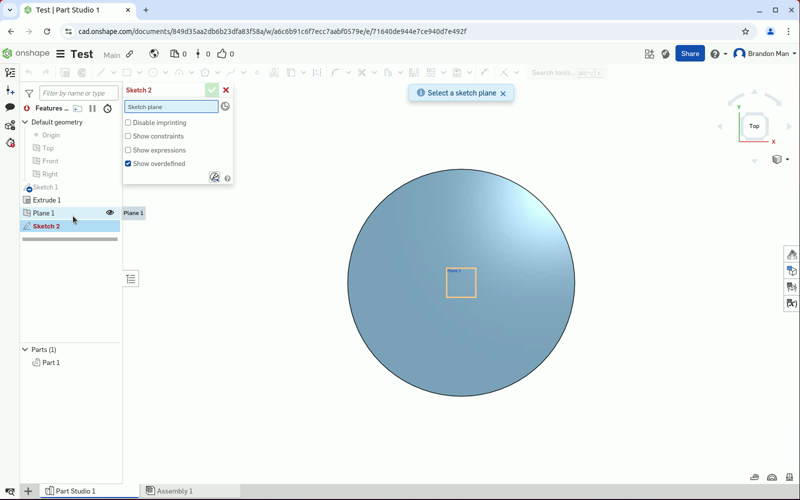
click(73, 215)
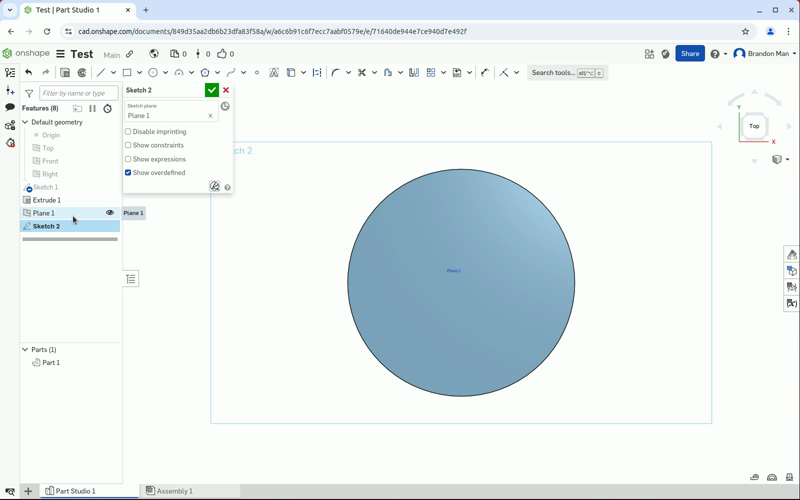
mouse_move(73, 352)
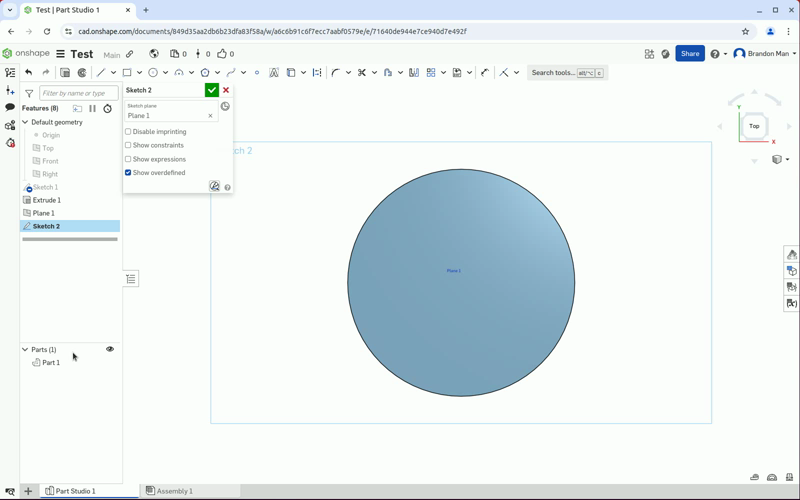
key(y)
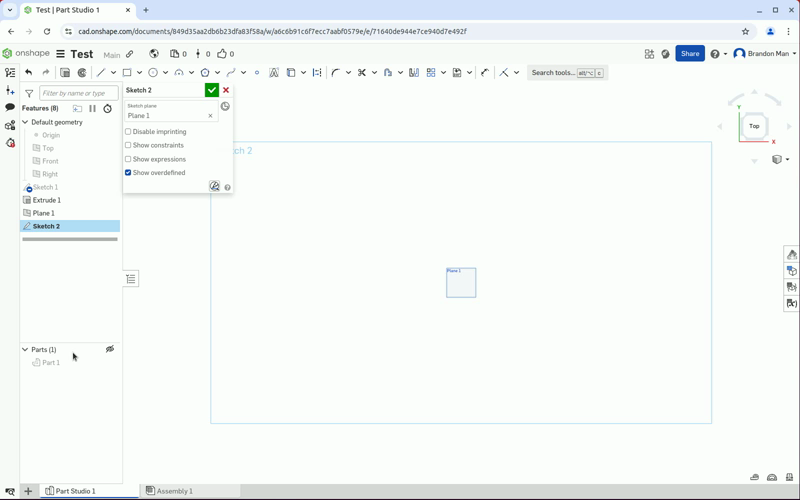
key(c)
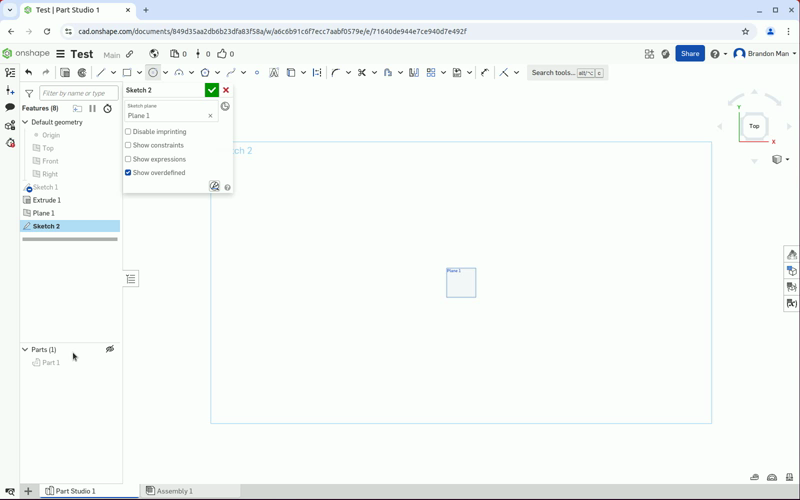
key_down(shift)
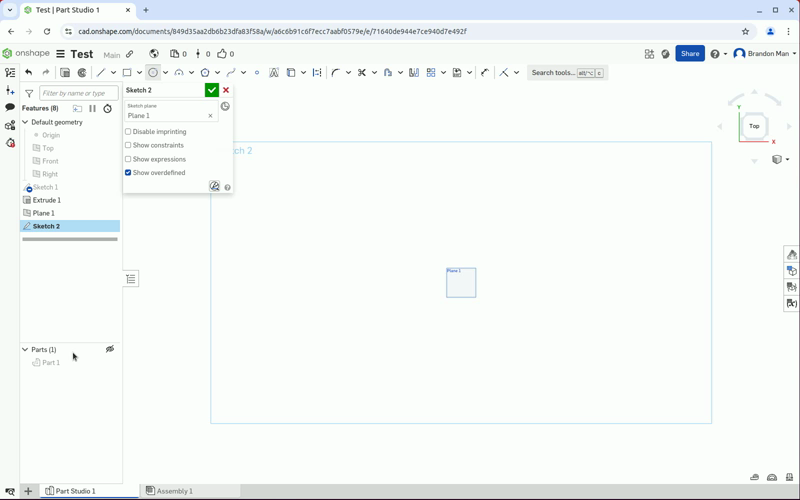
mouse_move(461, 282)
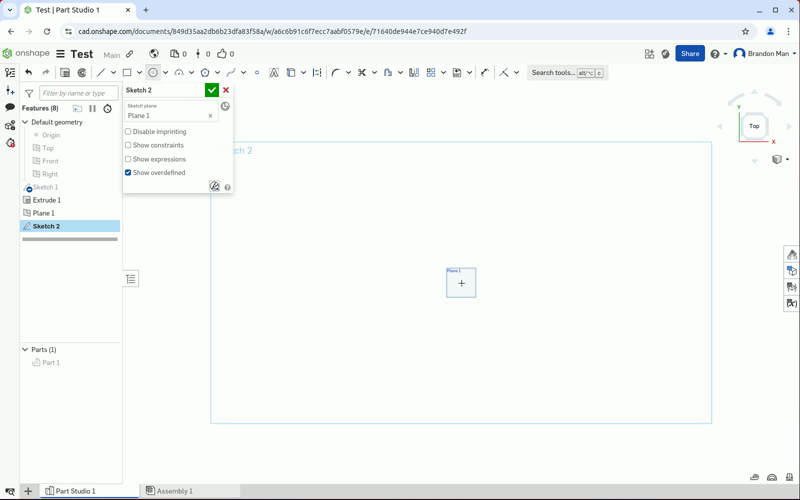
click(461, 282)
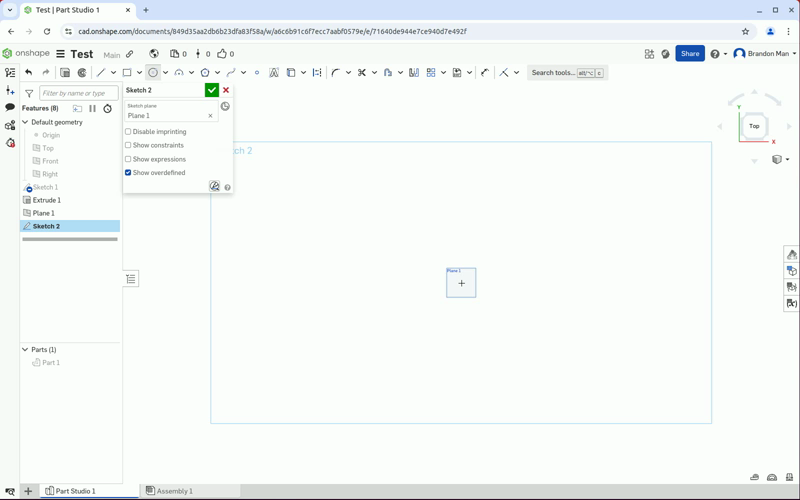
key_up(shift)
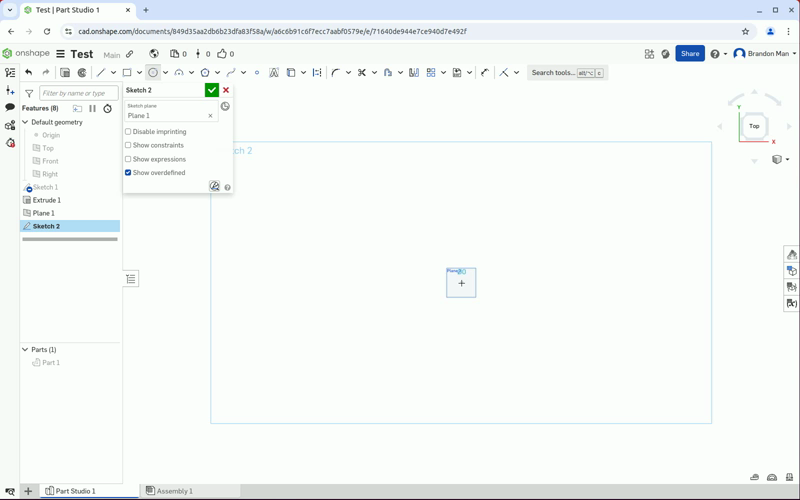
mouse_move(564, 282)
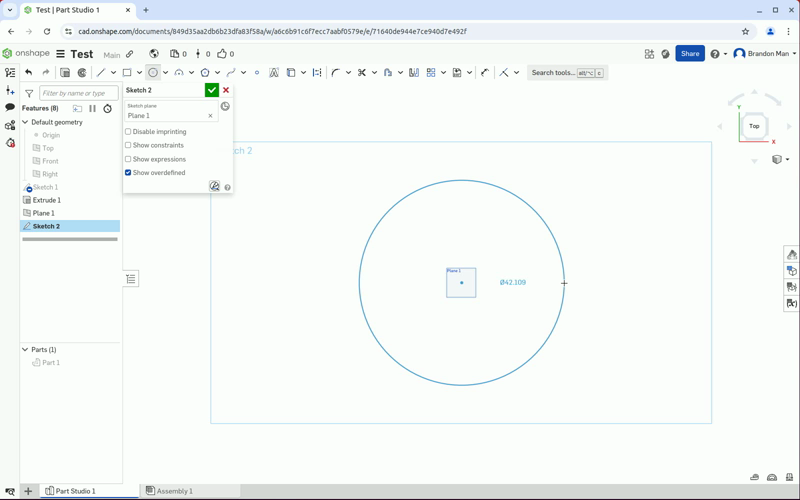
click(564, 282)
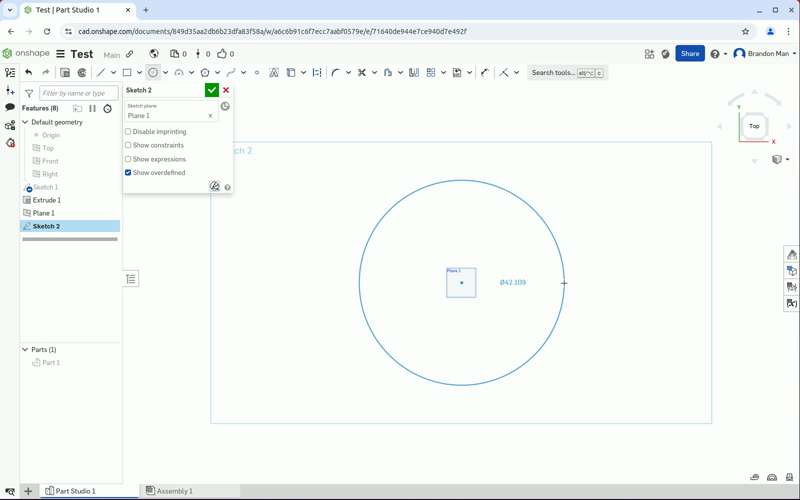
key(esc)
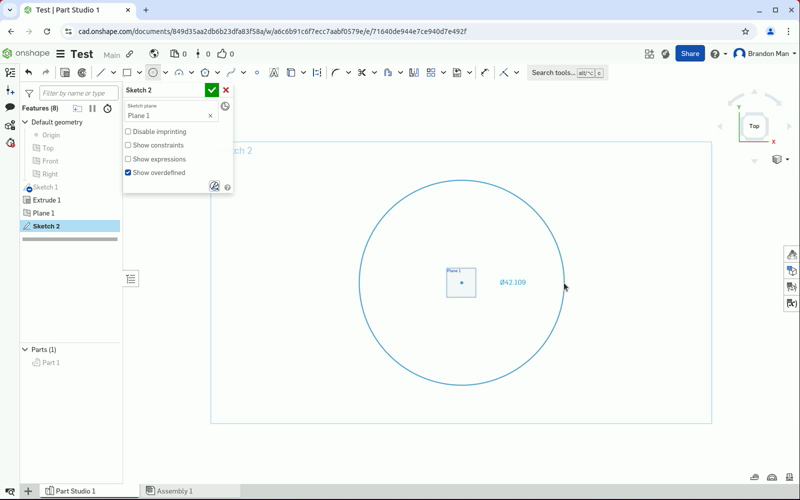
mouse_move(496, 306)
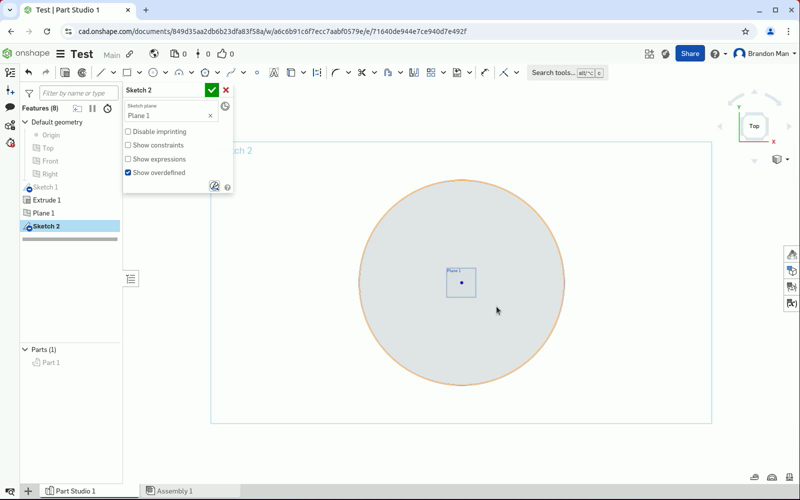
click(496, 306)
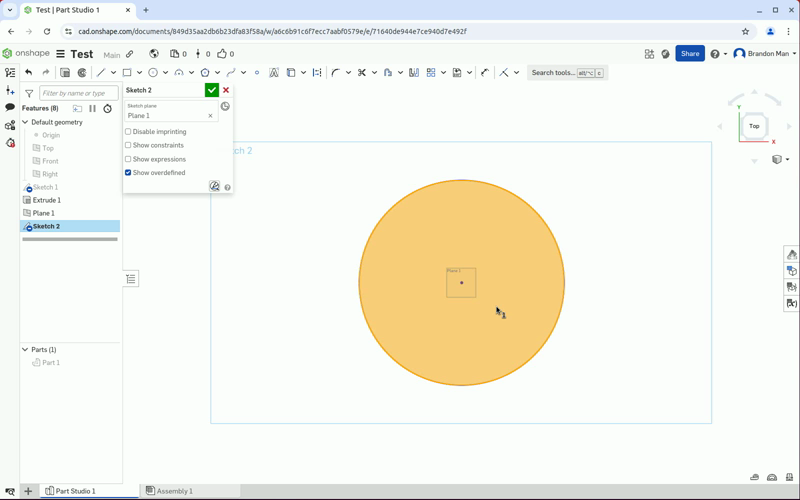
mouse_move(73, 352)
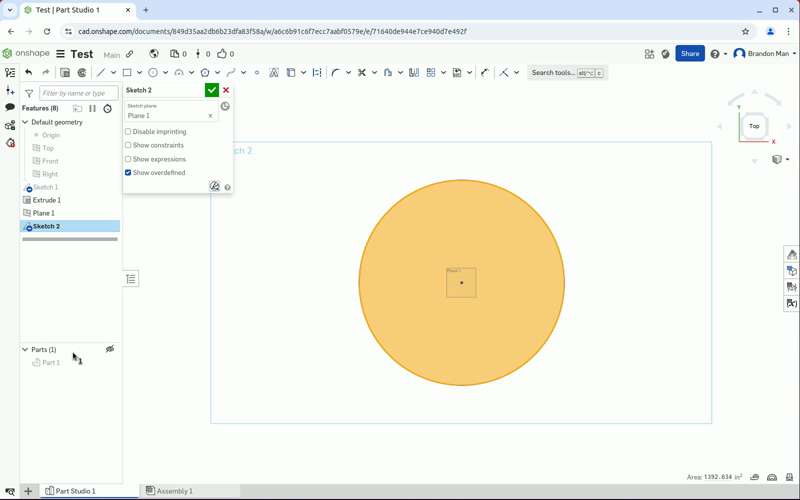
key(shift+y)
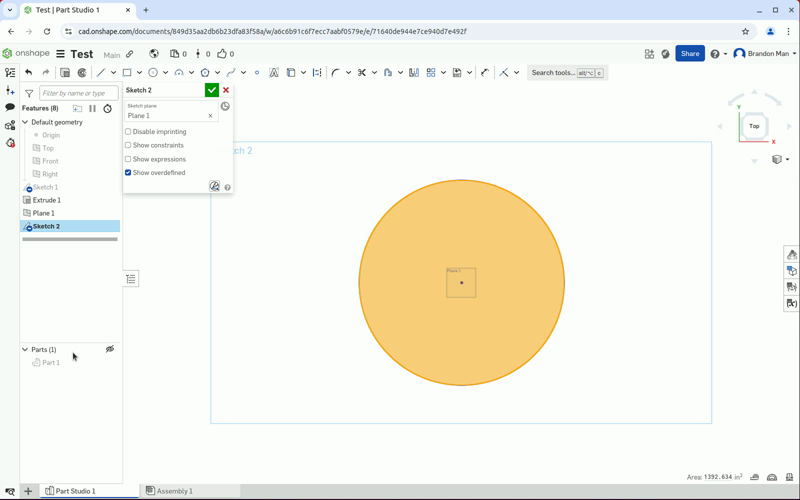
key(shift+e)
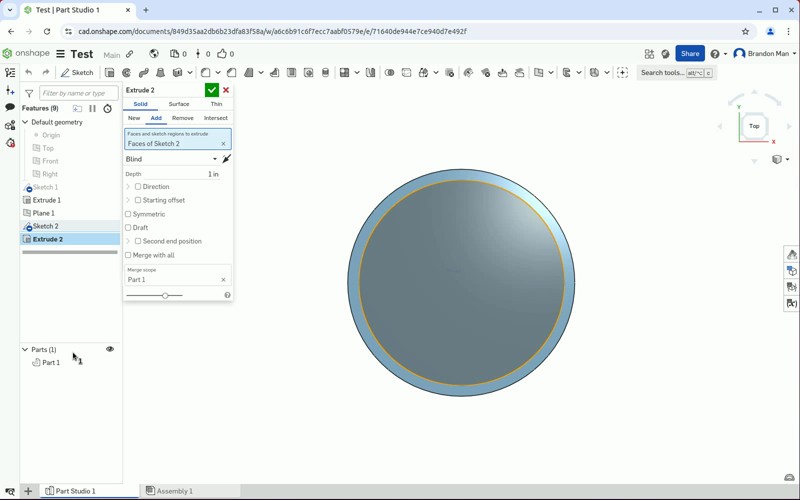
mouse_move(143, 106)
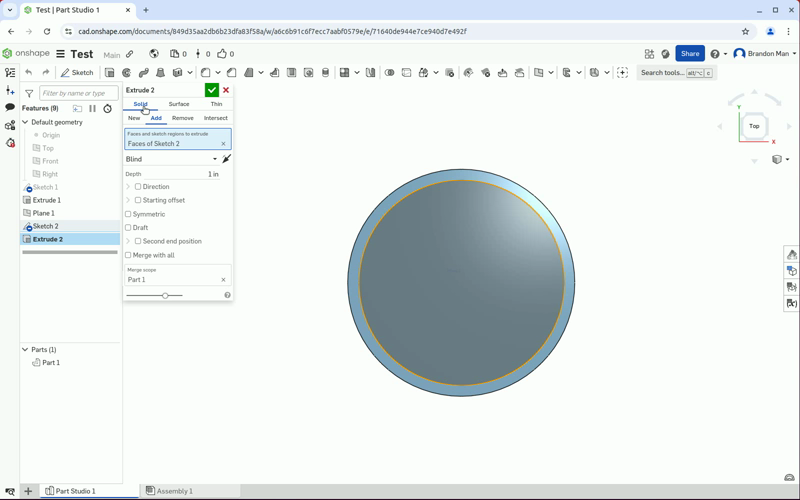
click(143, 106)
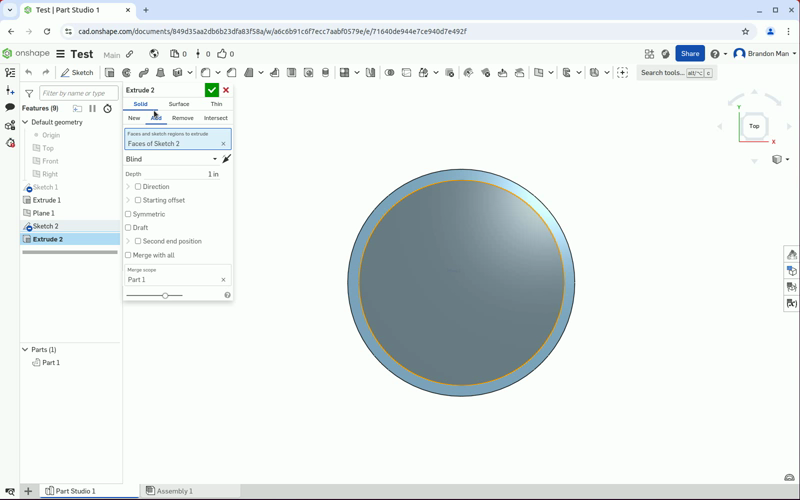
mouse_move(186, 120)
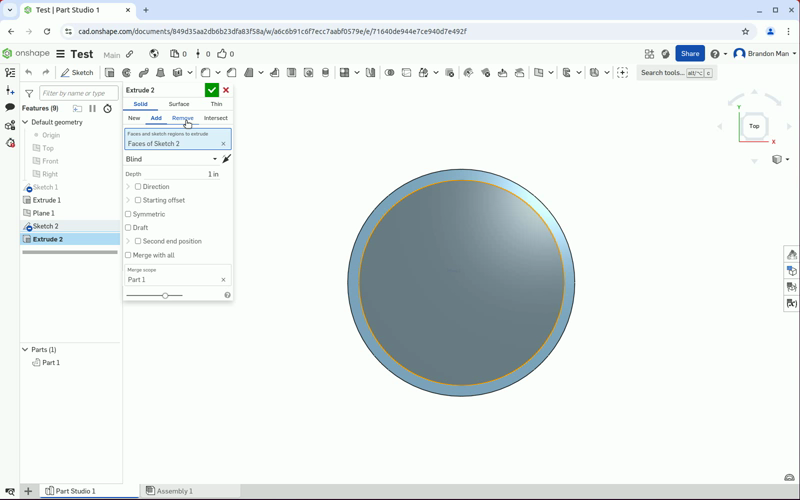
click(186, 120)
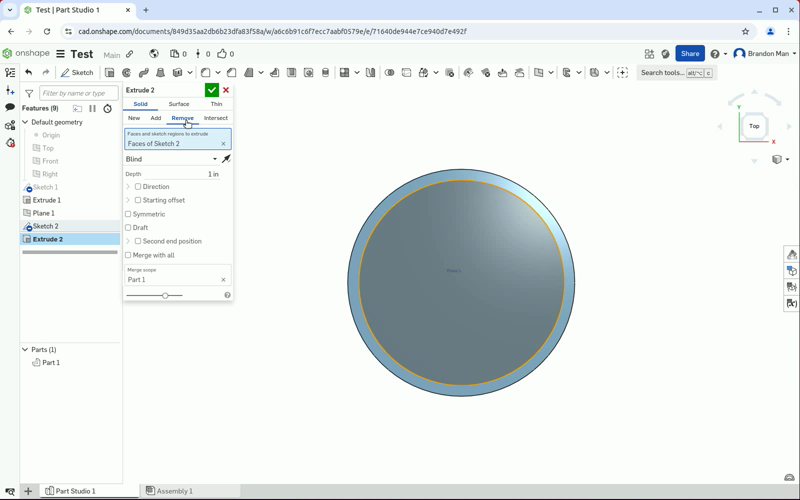
key(tab, 4)
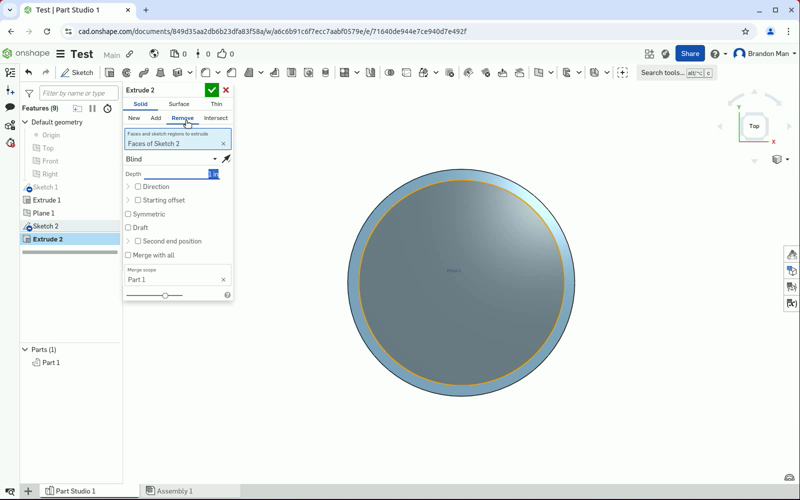
text(14.924)
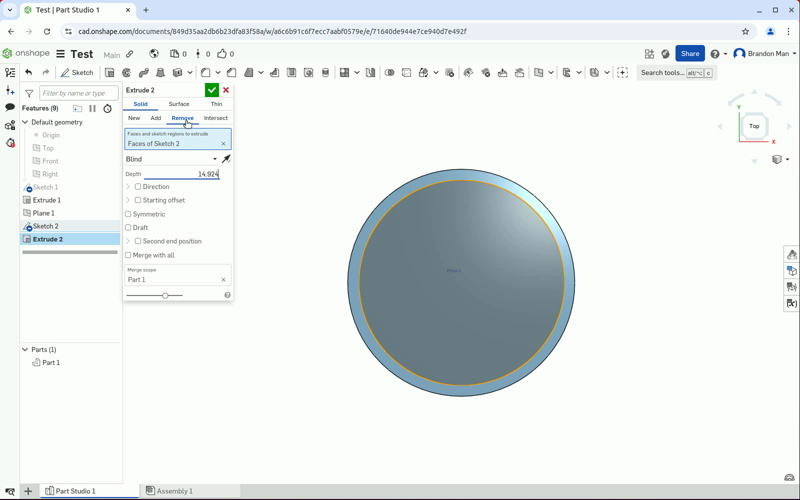
key(tab, 6)
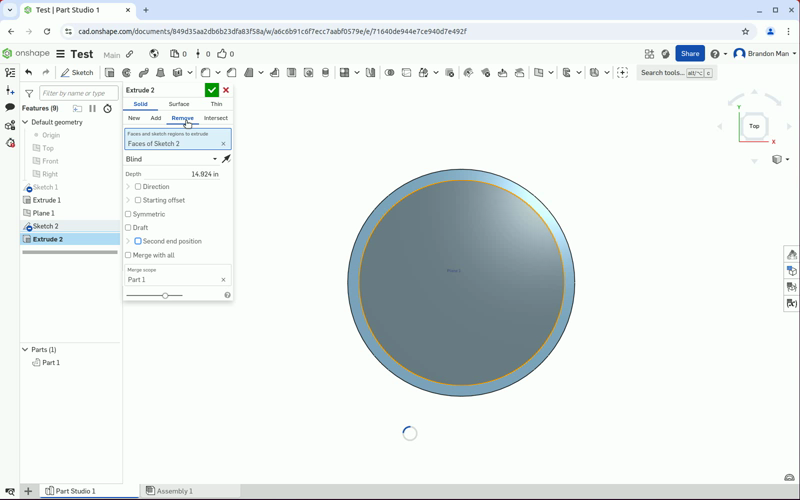
key(space)
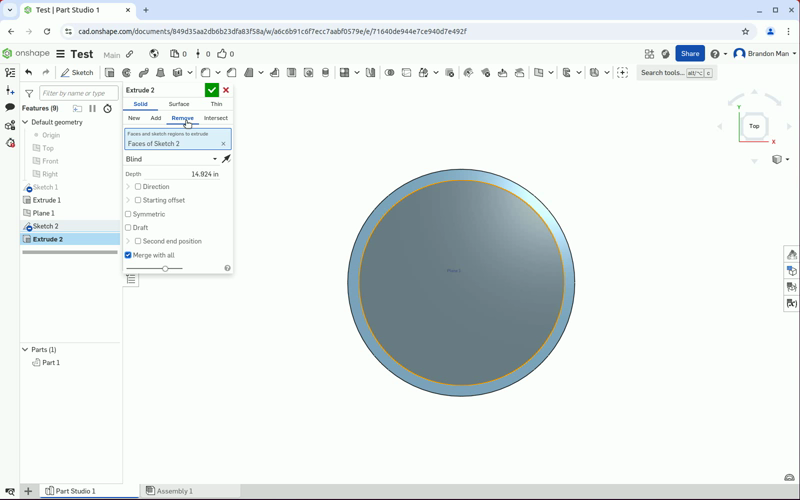
key(enter)
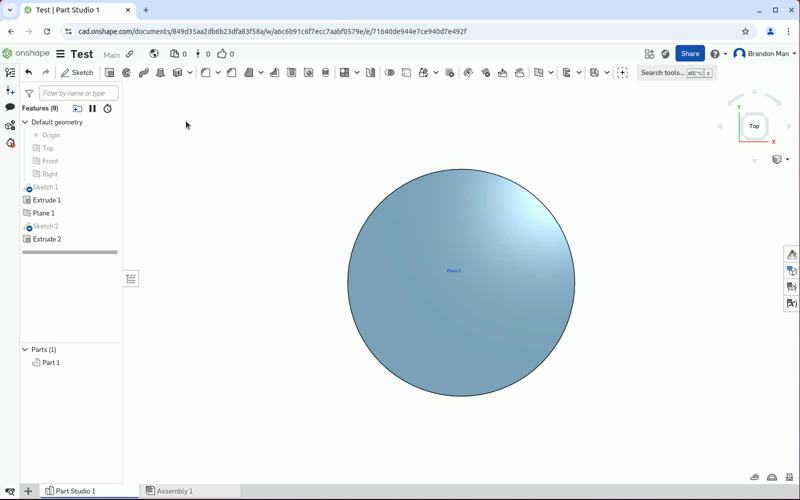
key(shift+h)
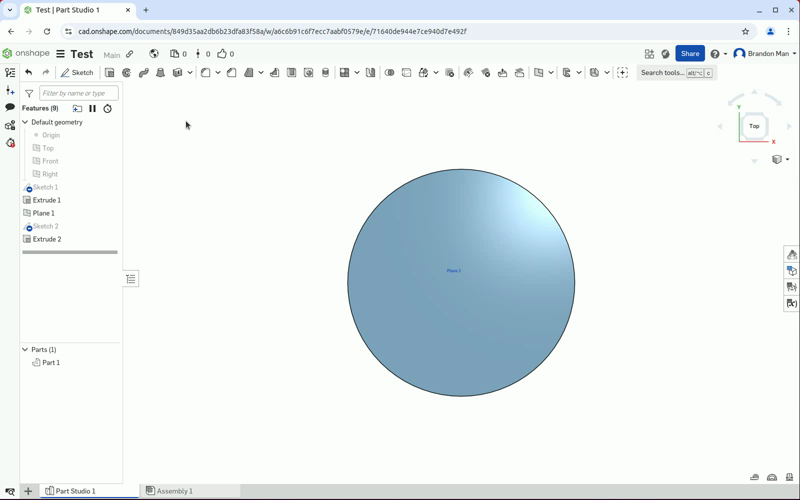
key(shift+h)
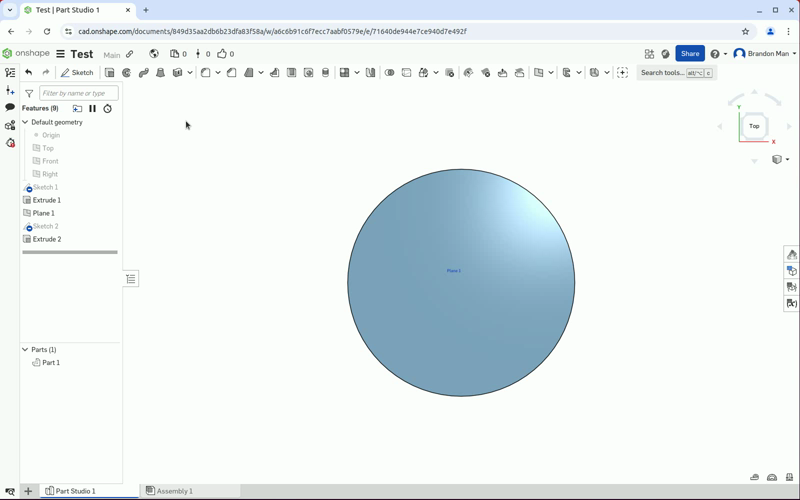
mouse_move(73, 189)
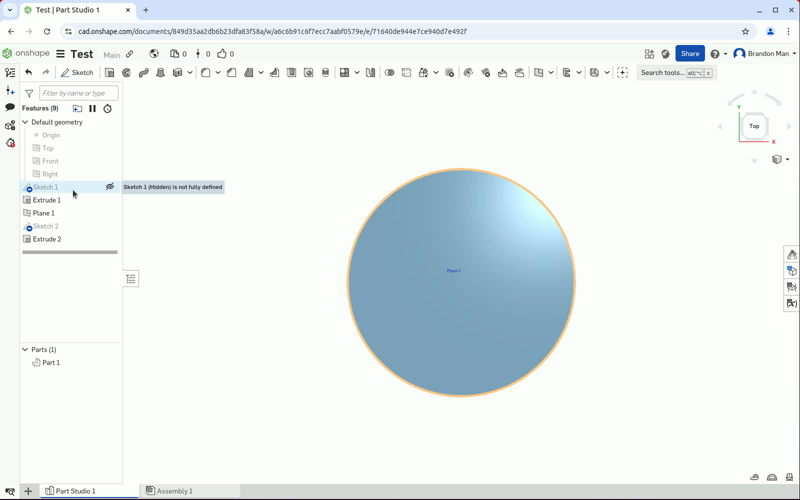
click(73, 189)
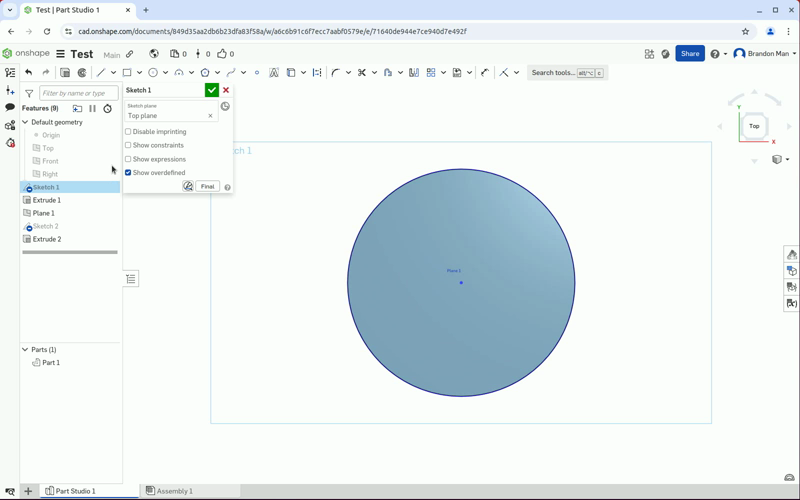
mouse_move(229, 92)
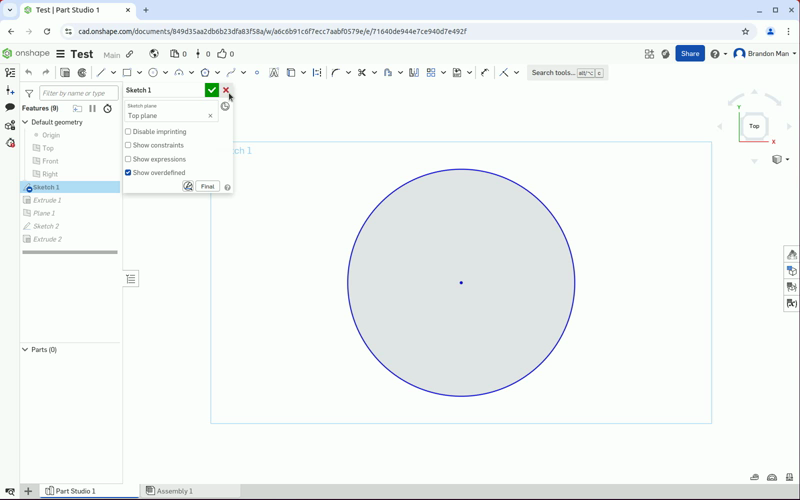
click(229, 92)
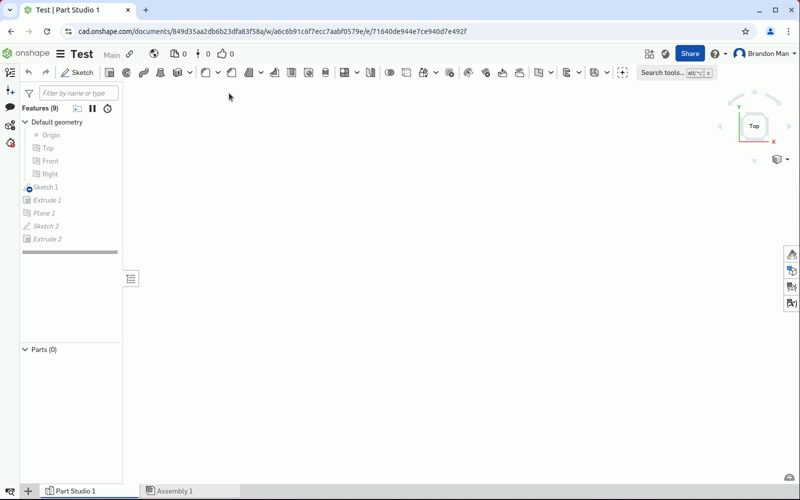
mouse_move(541, 75)
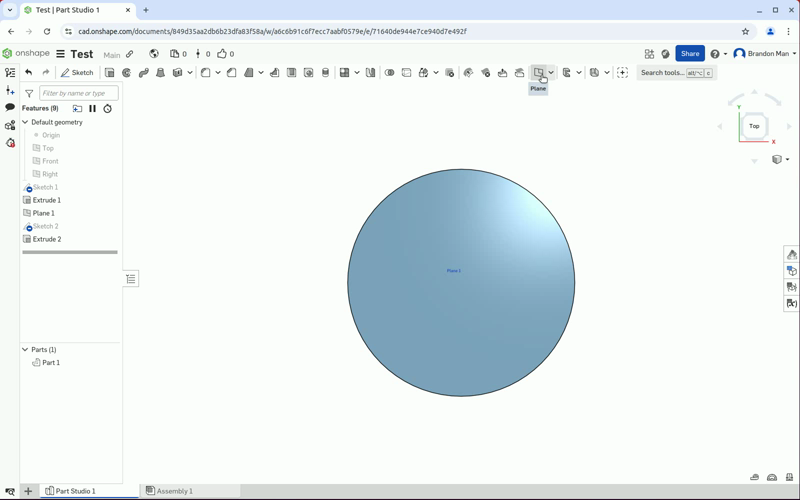
click(541, 75)
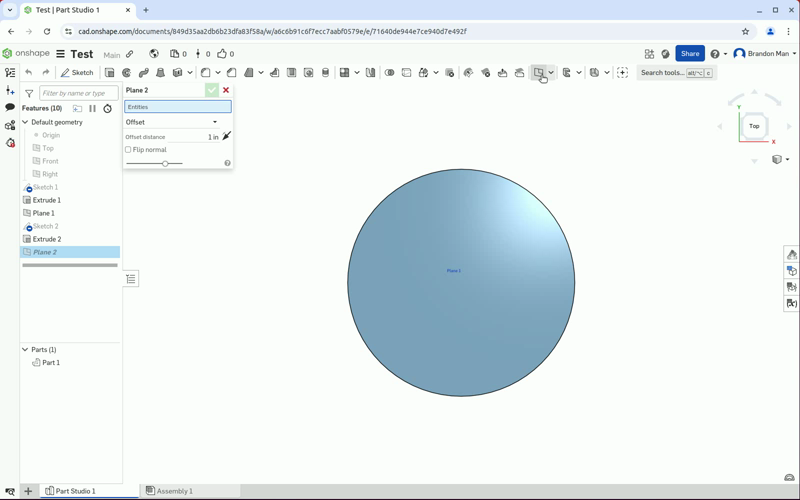
mouse_move(73, 150)
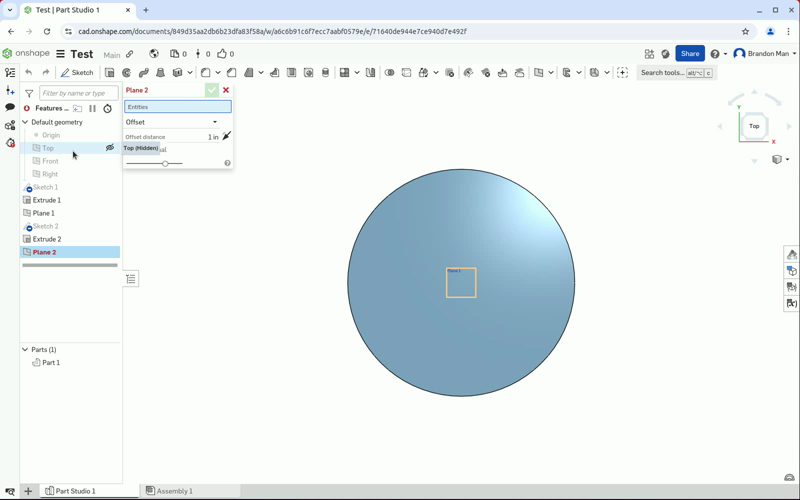
click(73, 150)
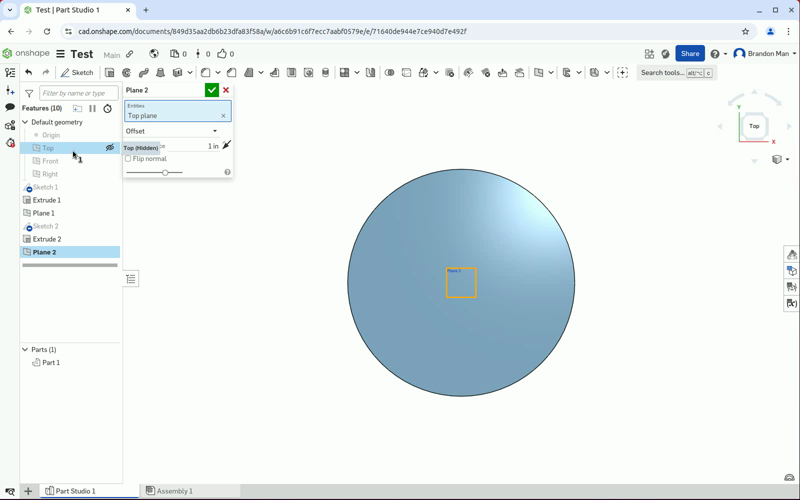
key(tab, 2)
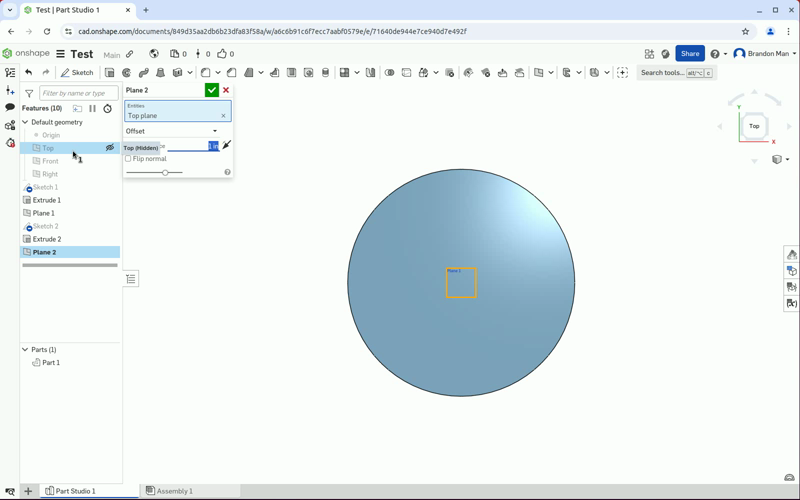
text(2.403)
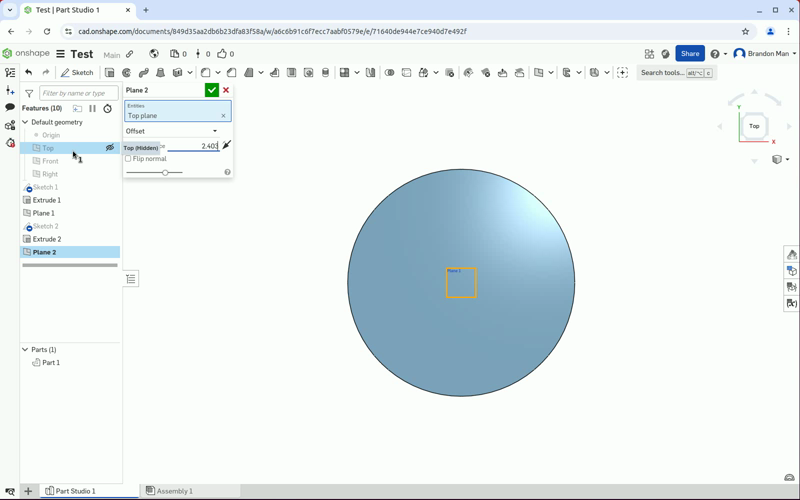
key(enter, 2)
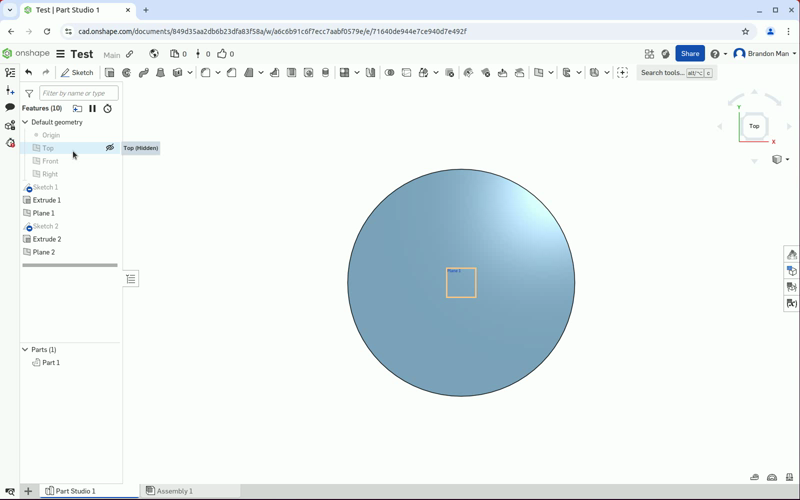
key(shift+s)
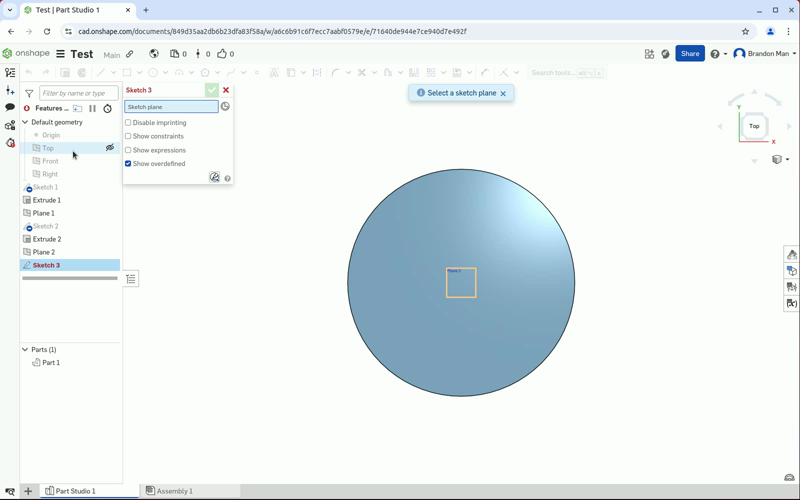
mouse_move(73, 254)
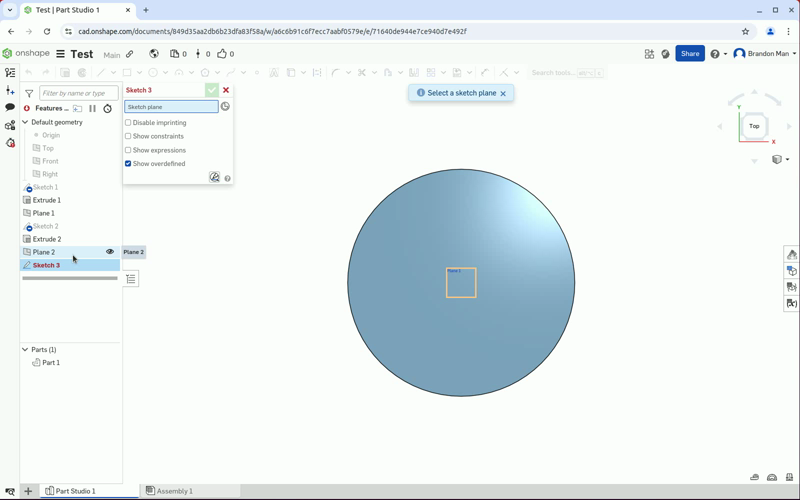
click(73, 254)
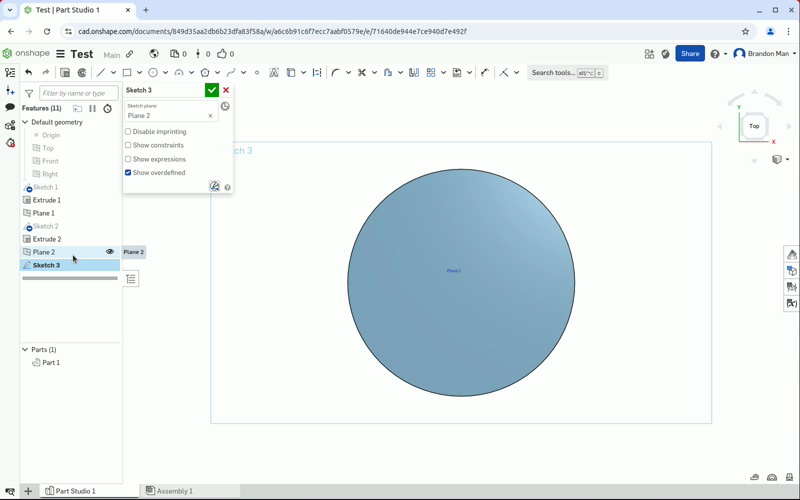
mouse_move(73, 352)
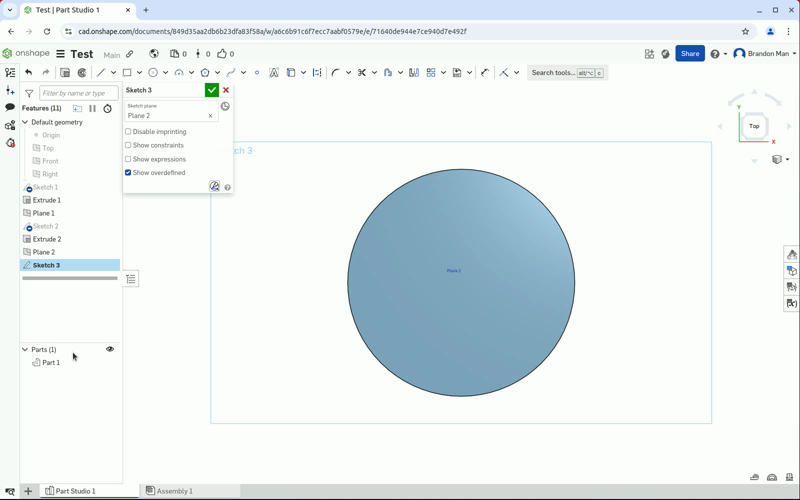
key(y)
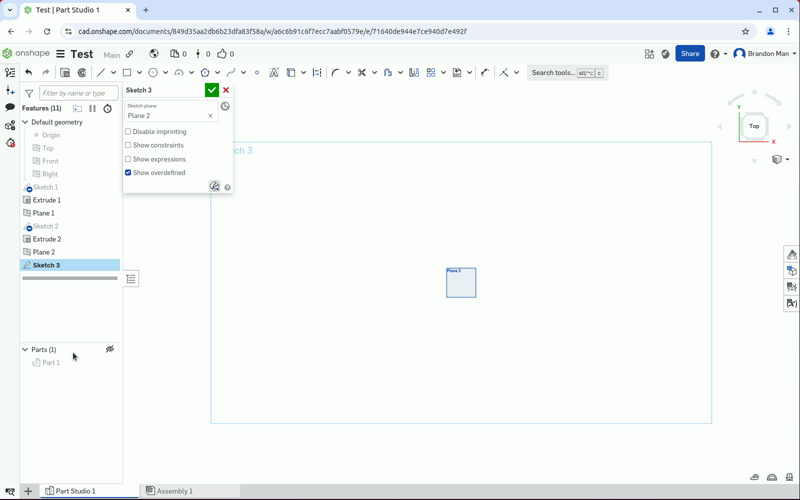
key(c)
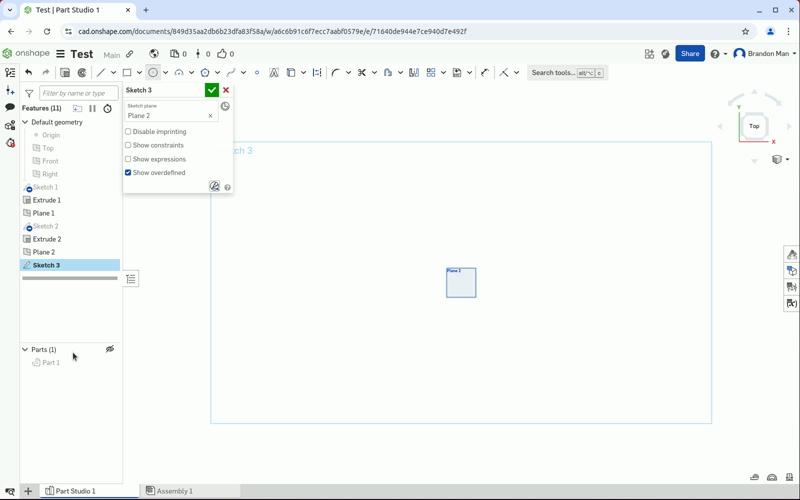
key_down(shift)
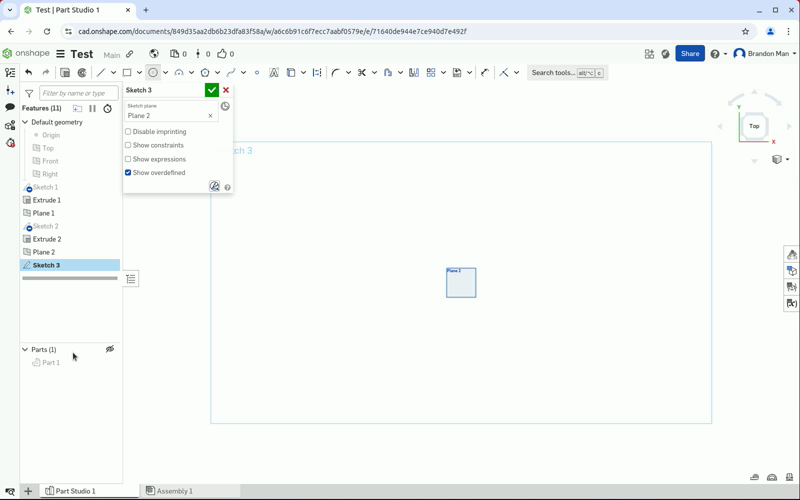
mouse_move(461, 282)
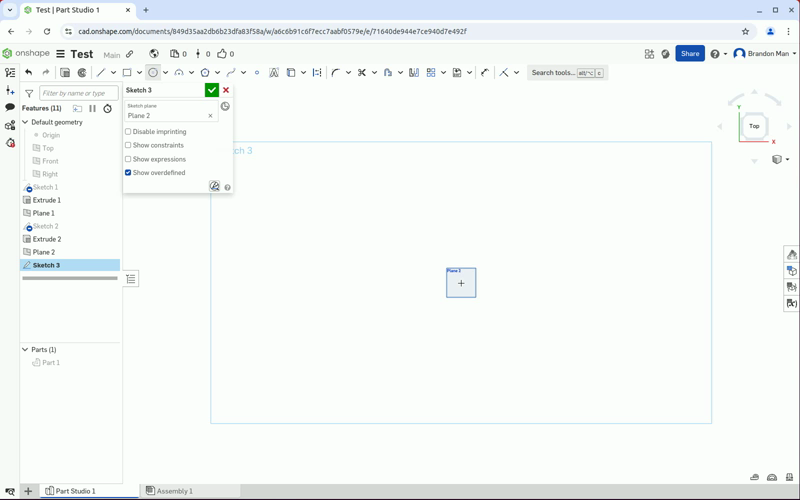
click(461, 282)
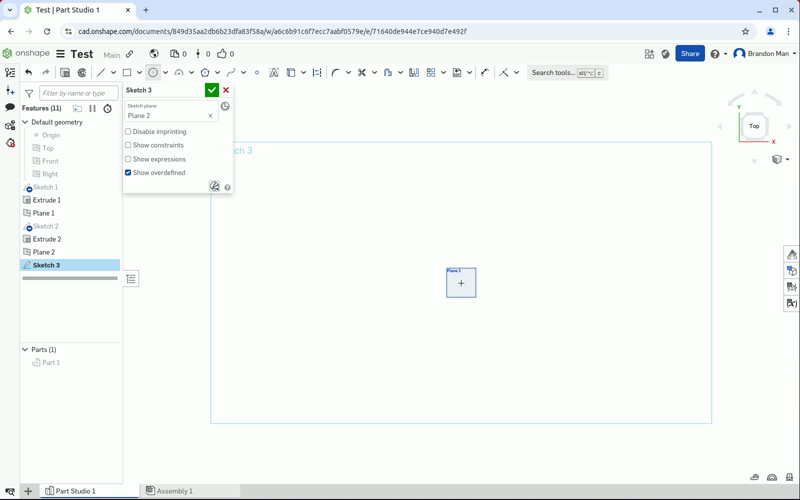
key_up(shift)
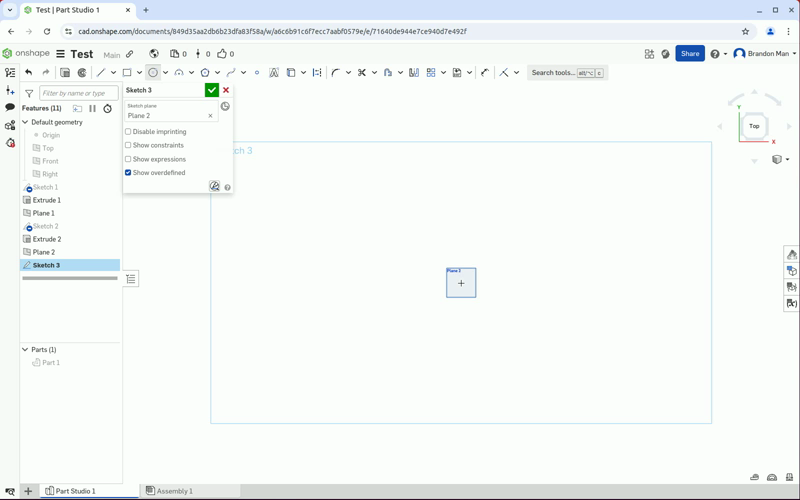
mouse_move(481, 282)
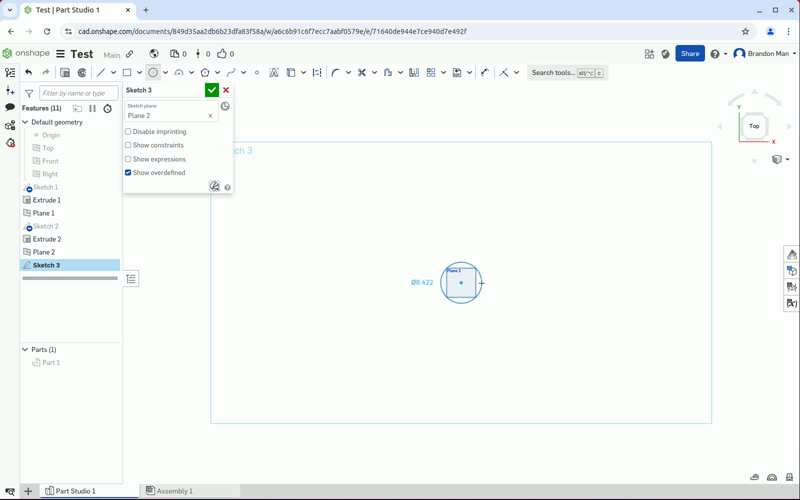
click(481, 282)
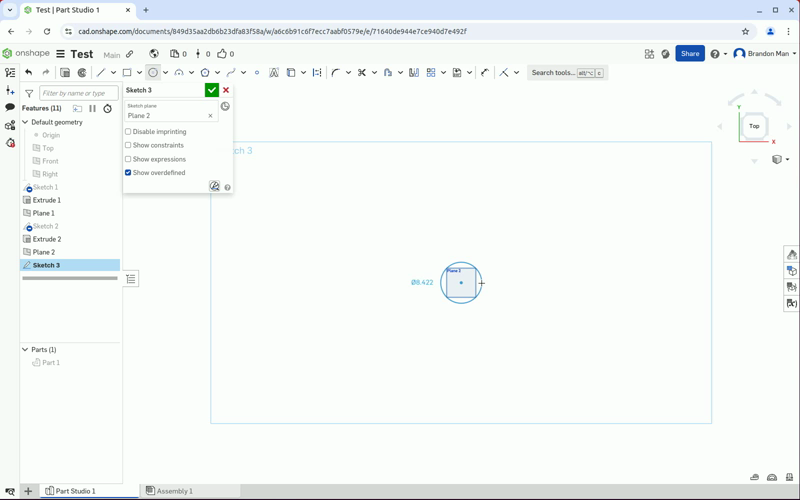
key(esc)
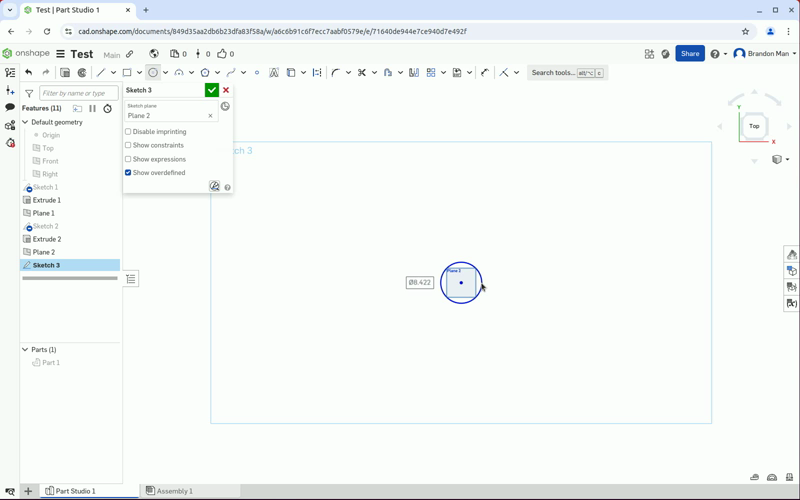
key(c)
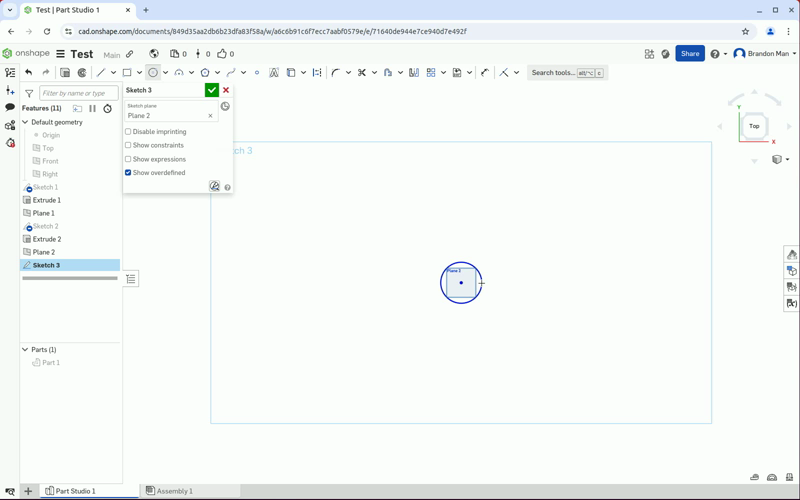
key_down(shift)
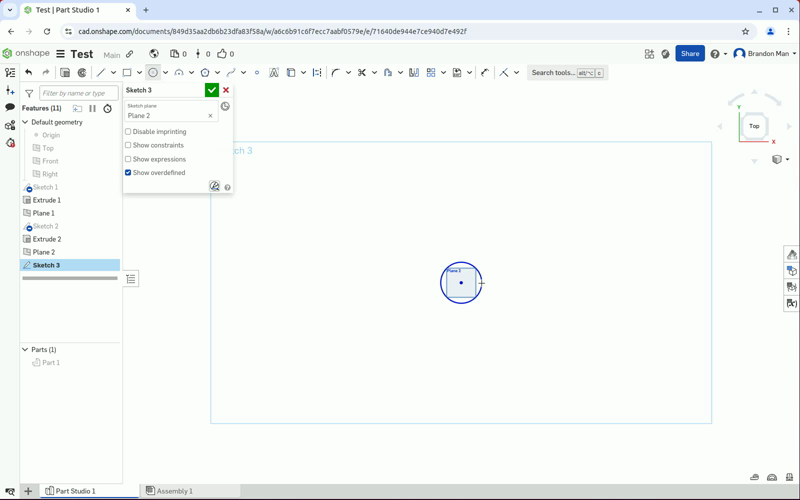
mouse_move(461, 282)
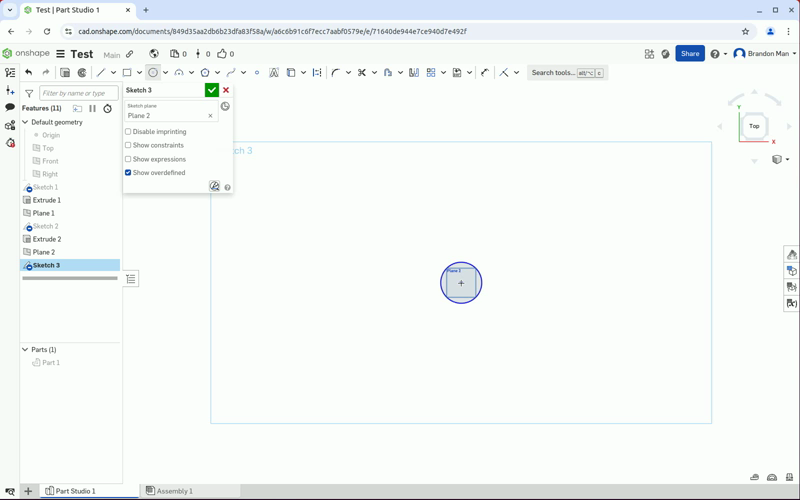
click(461, 282)
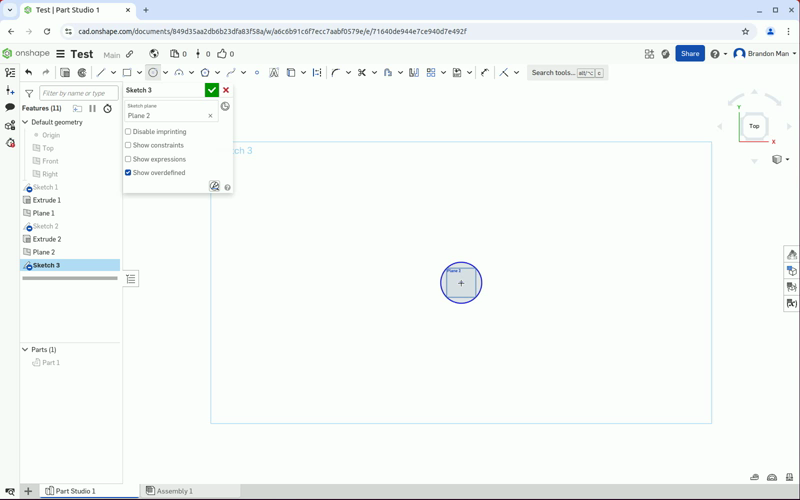
key_up(shift)
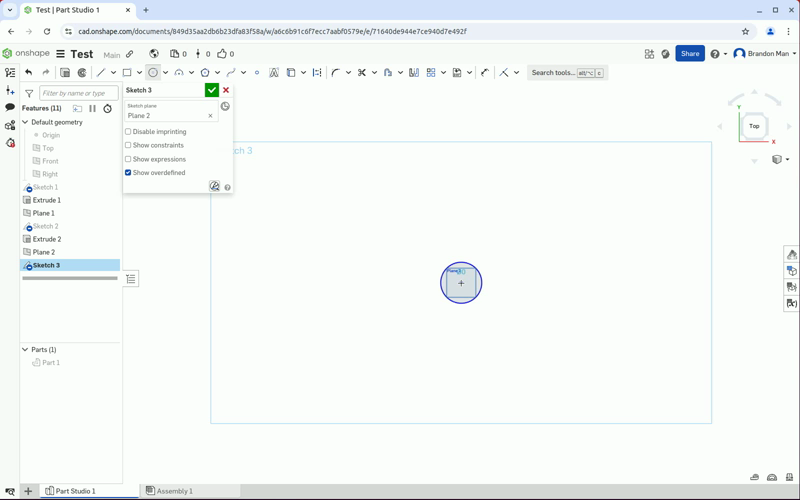
mouse_move(469, 282)
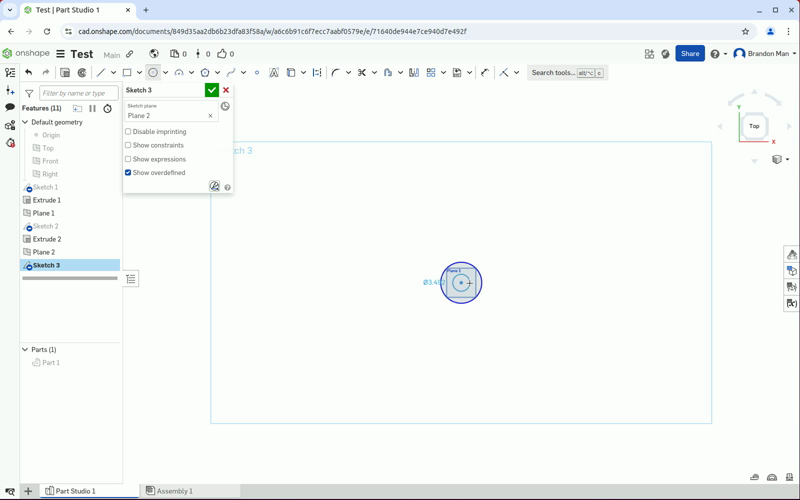
click(469, 282)
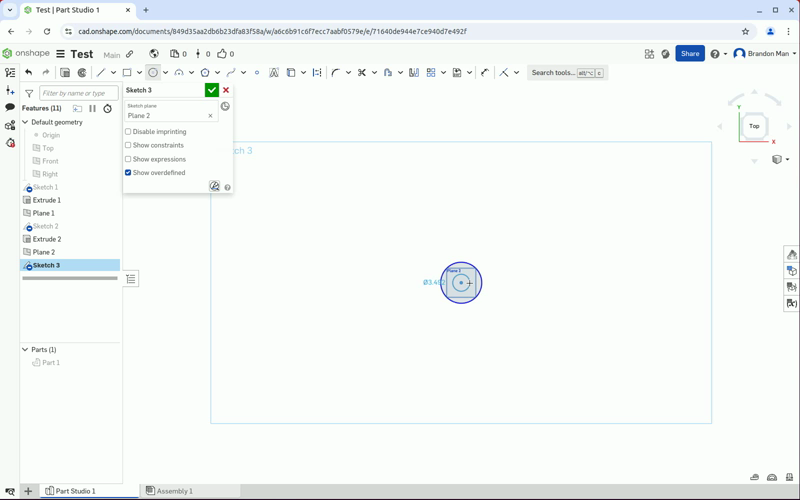
key(esc)
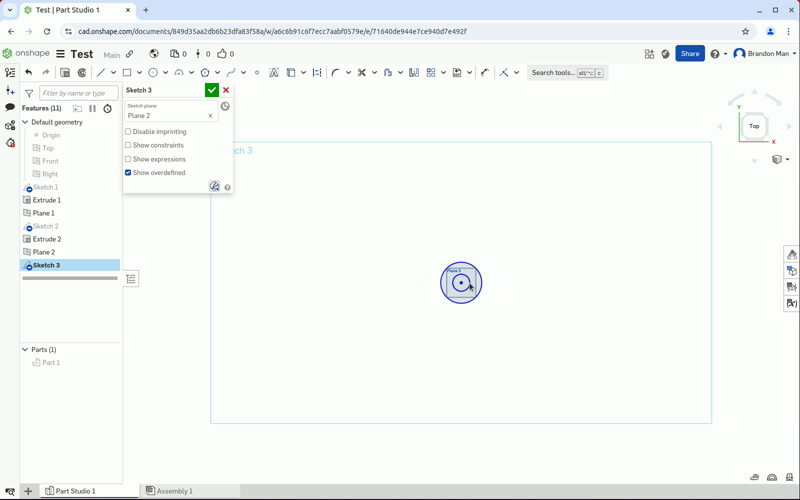
mouse_move(475, 283)
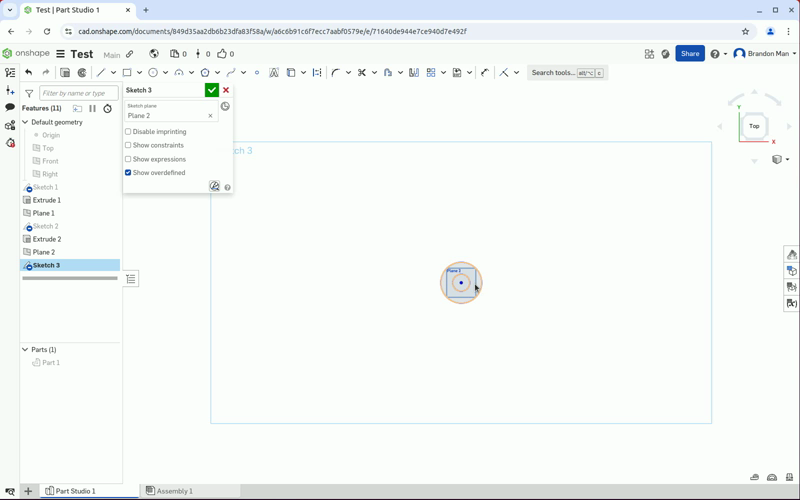
scroll(6)
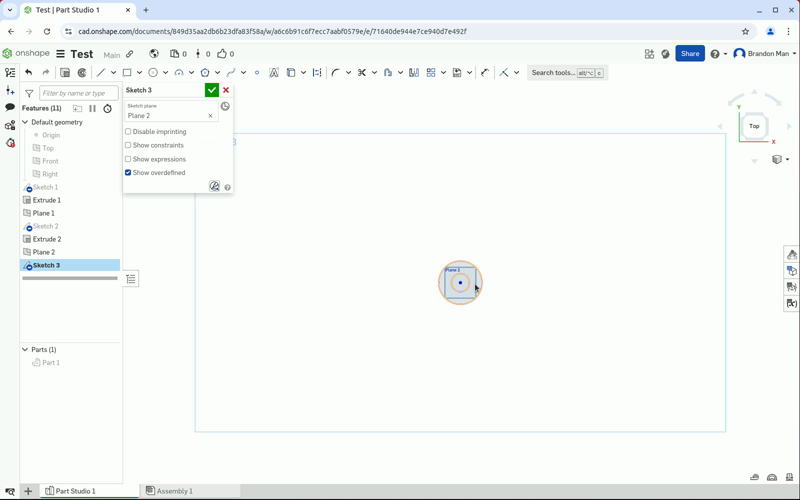
scroll(6)
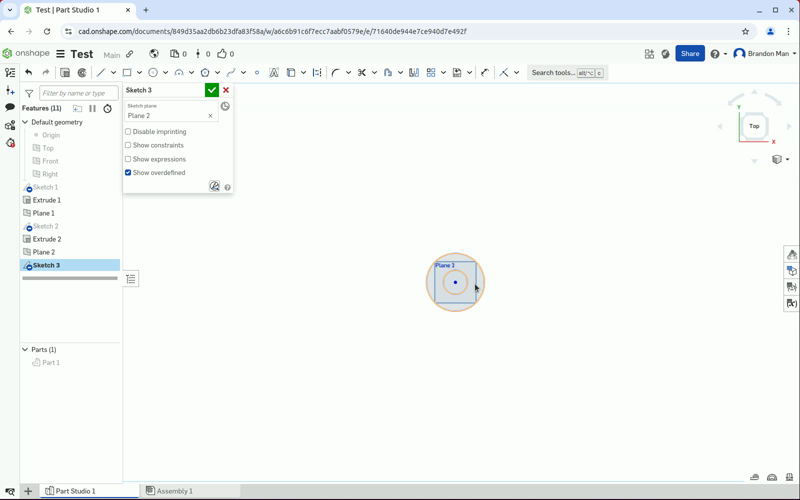
scroll(6)
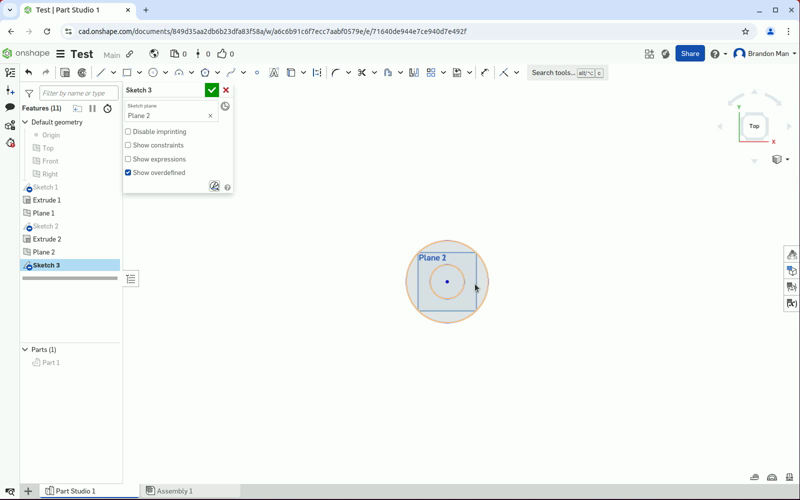
scroll(6)
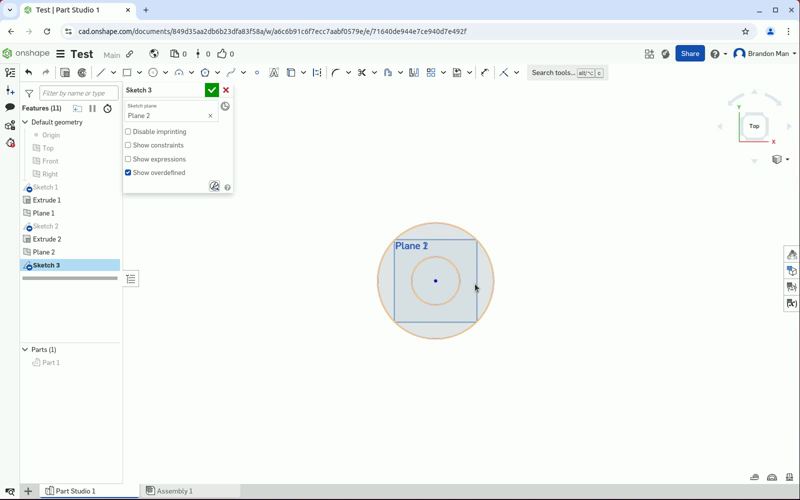
scroll(6)
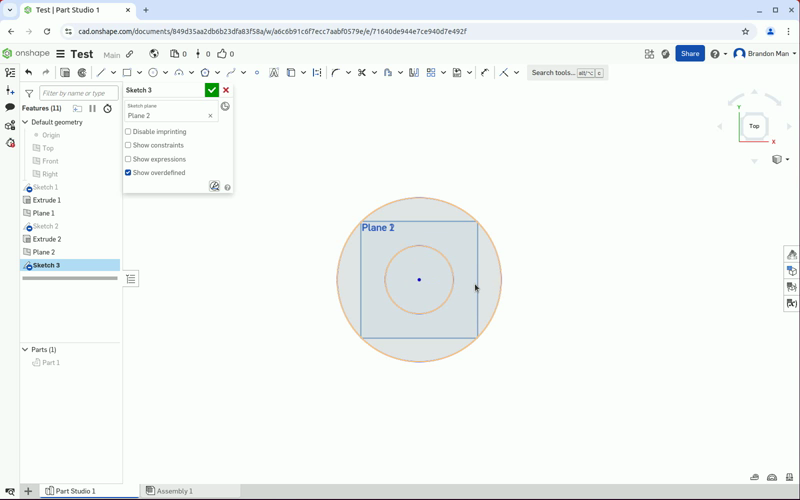
scroll(6)
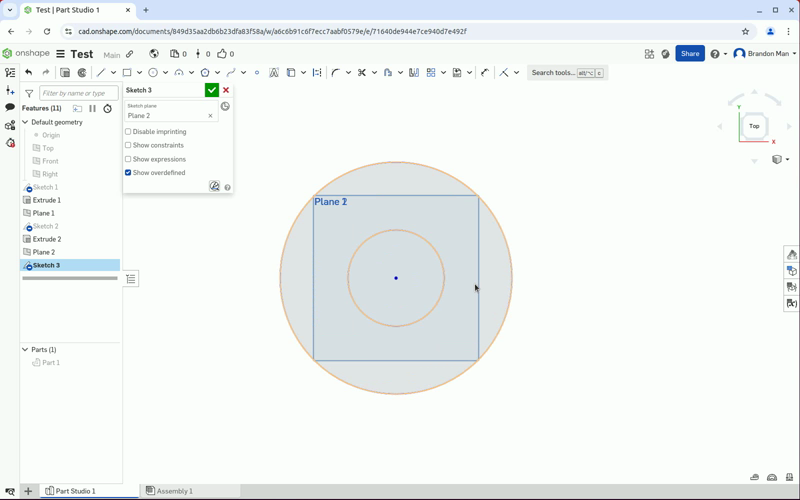
scroll(6)
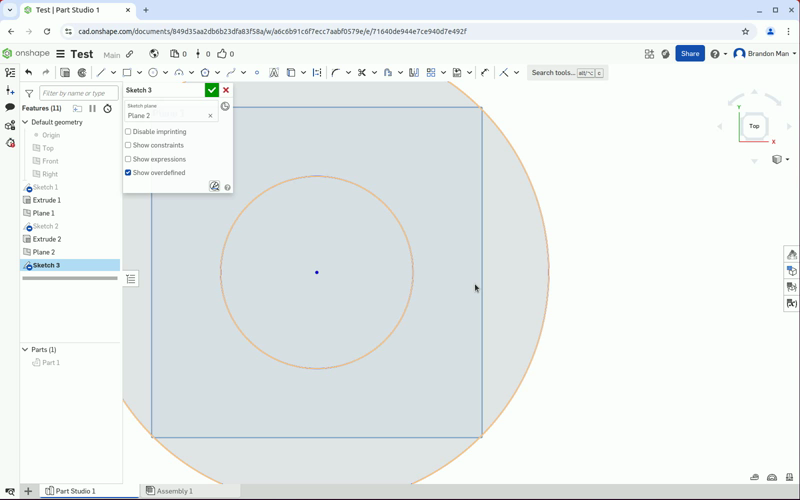
click(475, 283)
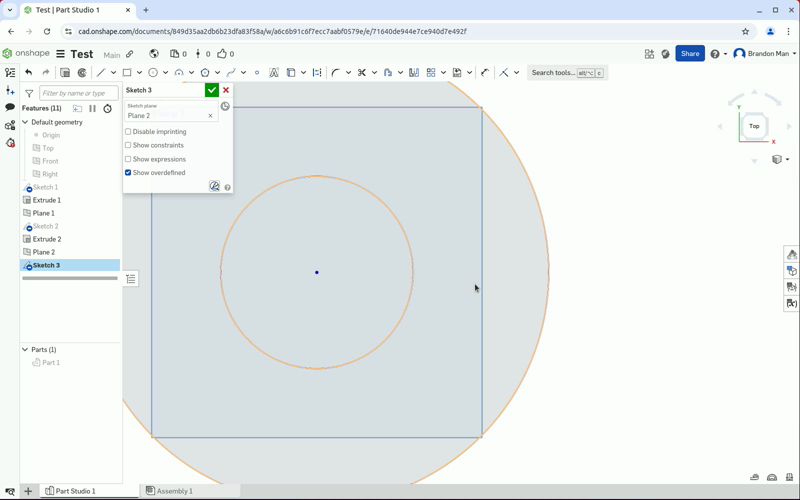
scroll(-6)
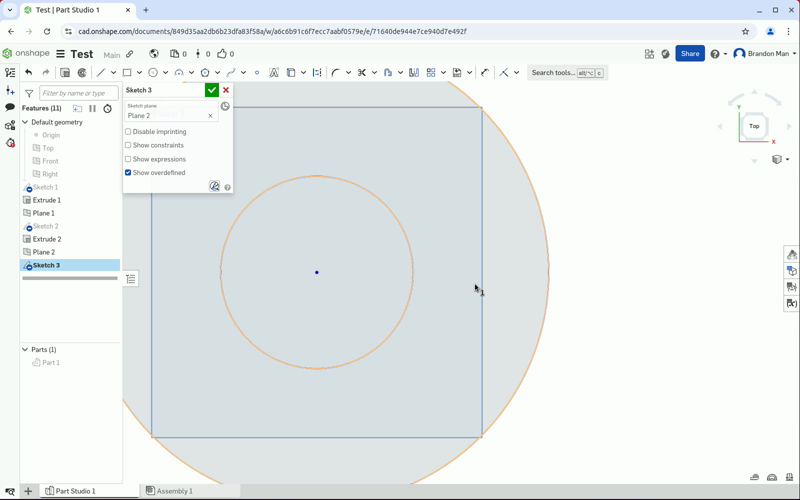
scroll(-6)
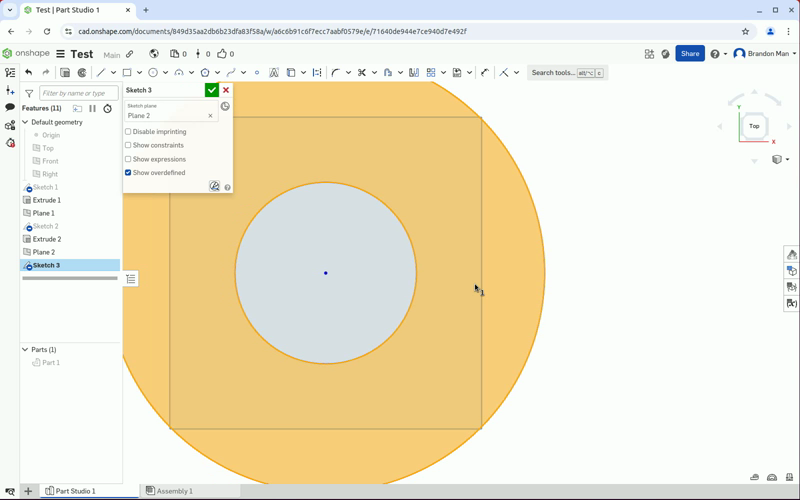
scroll(-6)
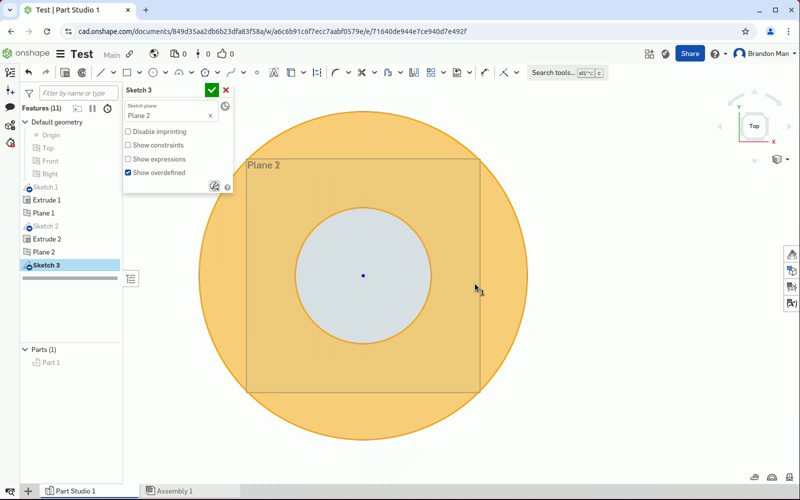
scroll(-6)
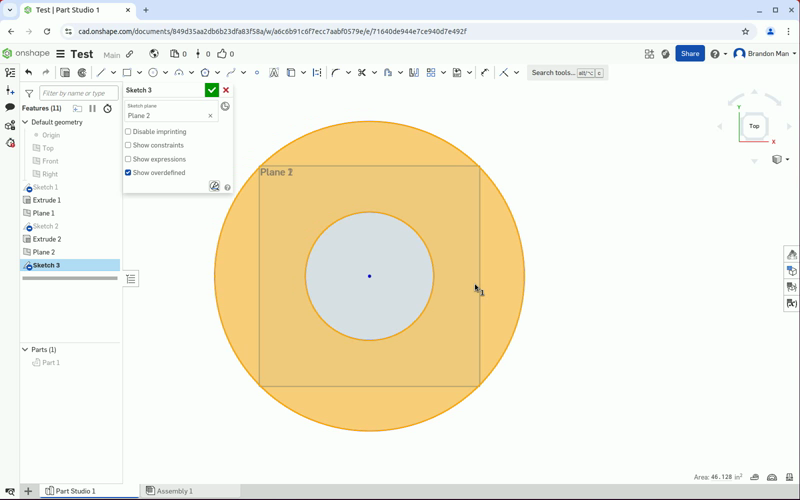
scroll(-6)
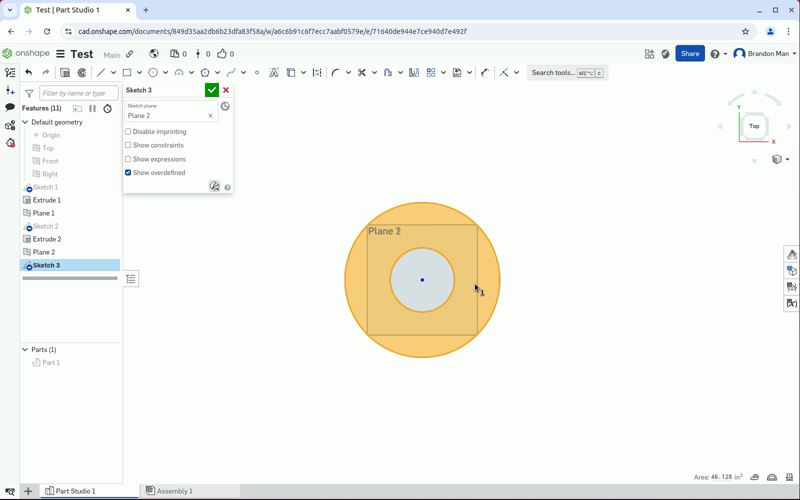
scroll(-6)
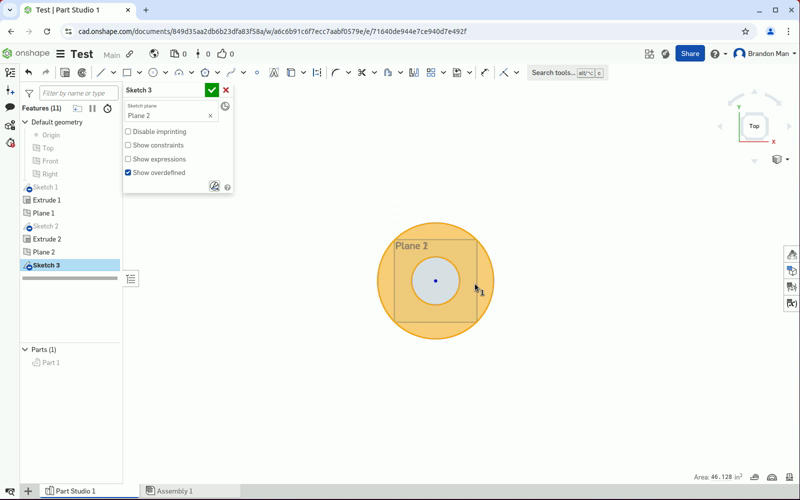
scroll(-6)
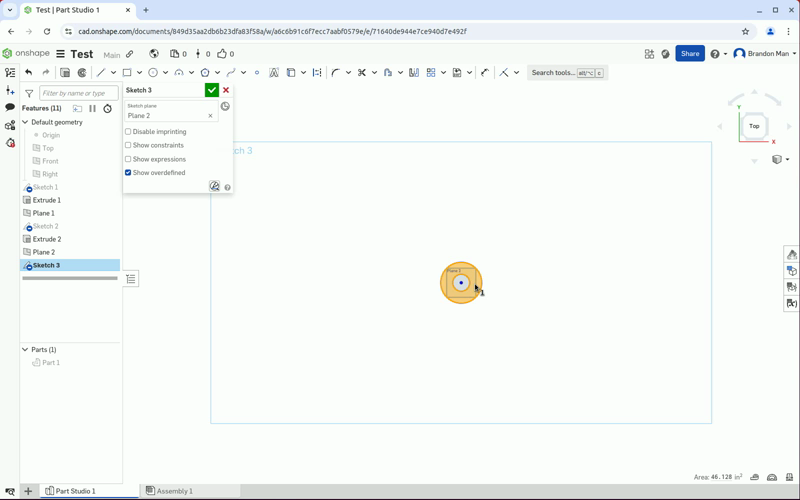
mouse_move(73, 352)
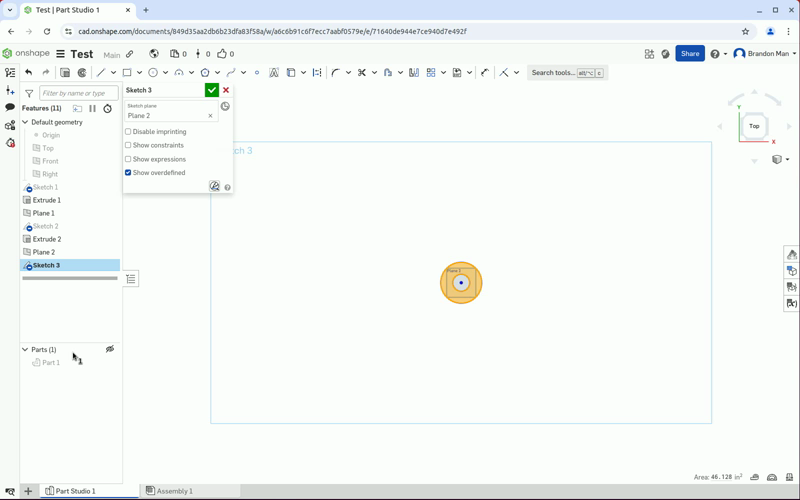
key(shift+y)
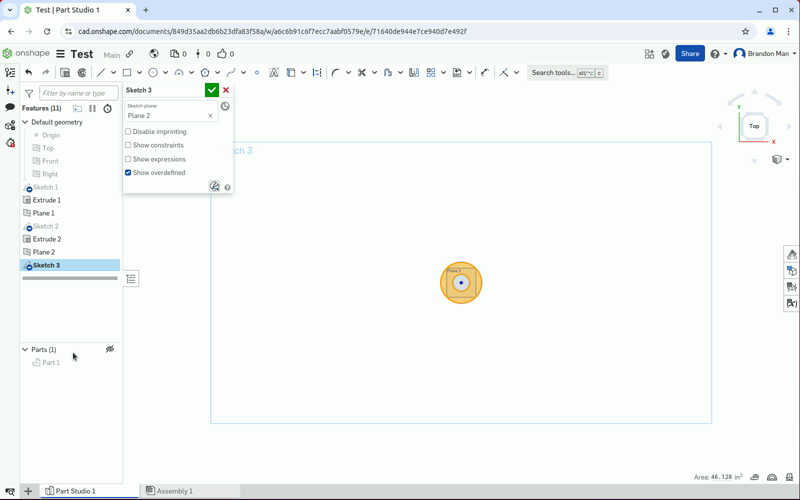
key(shift+e)
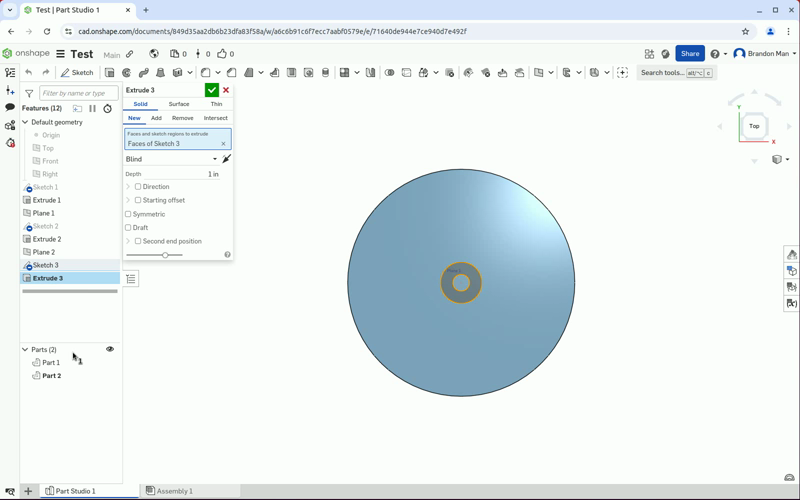
mouse_move(143, 106)
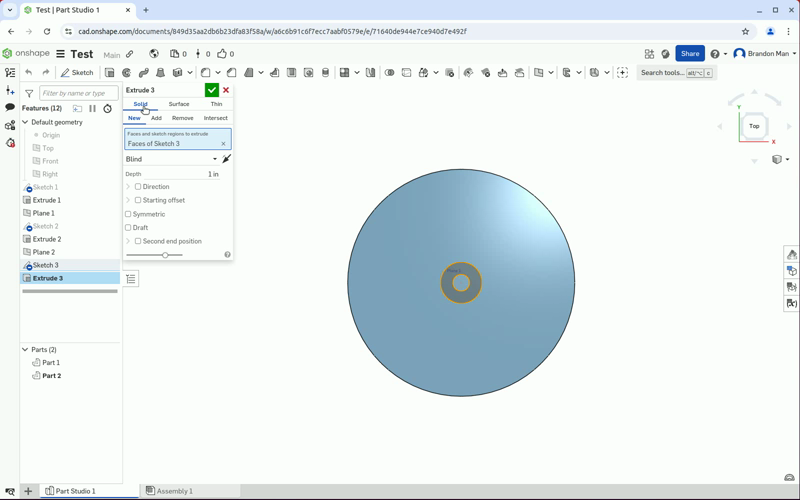
click(143, 106)
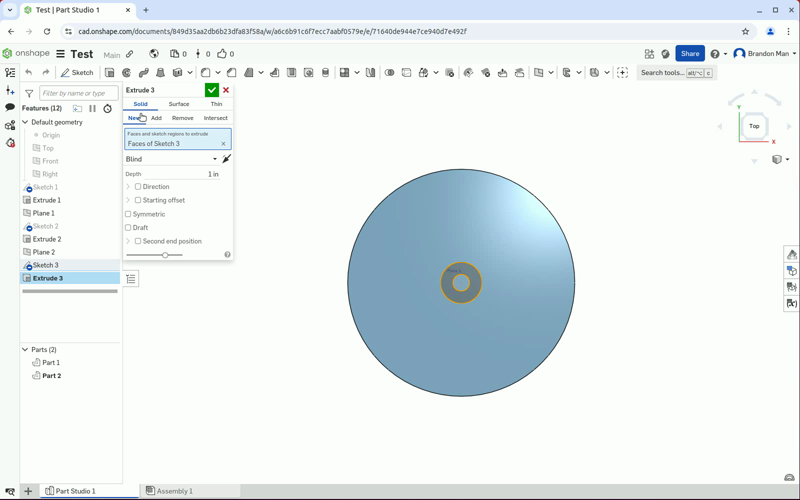
mouse_move(137, 120)
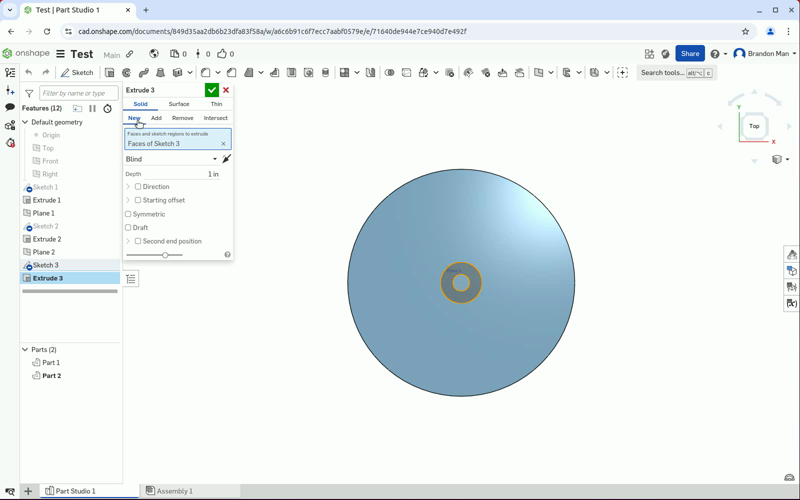
click(137, 120)
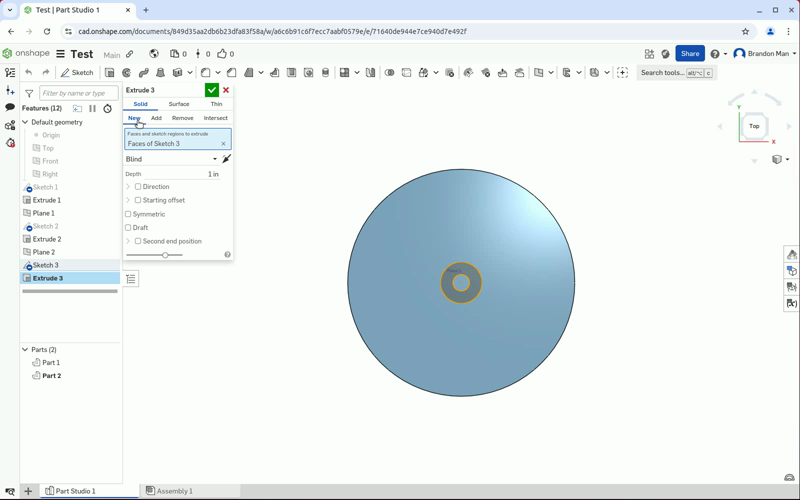
key(tab, 4)
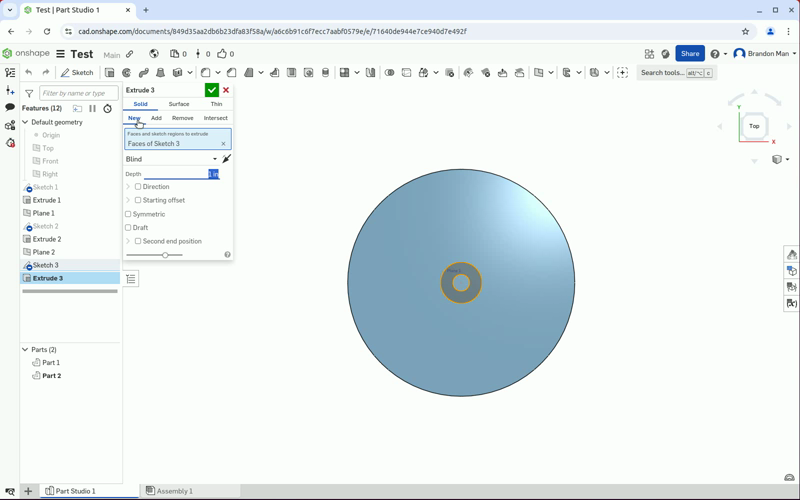
text(18.535)
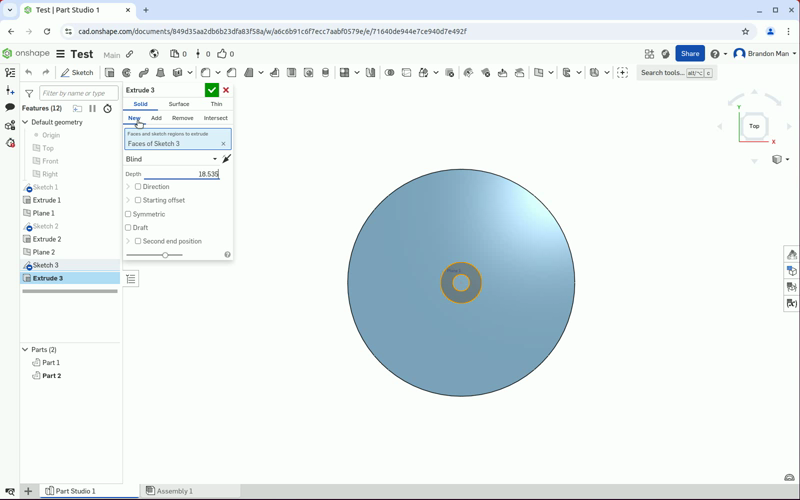
key(enter)
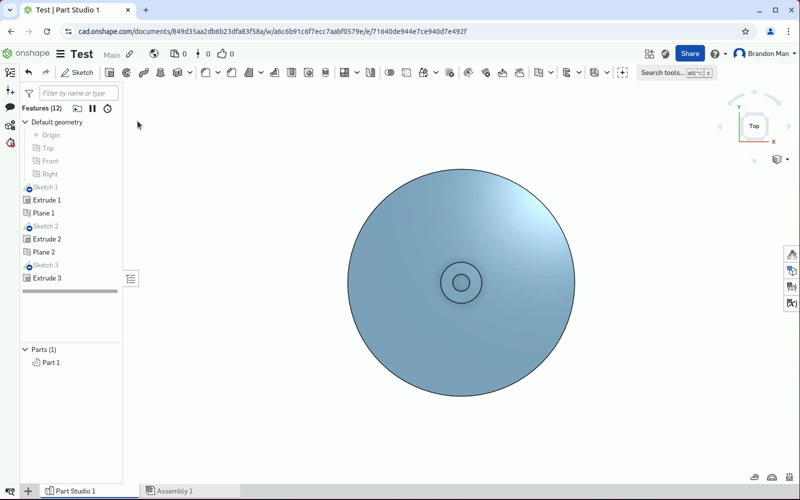
key(shift+h)
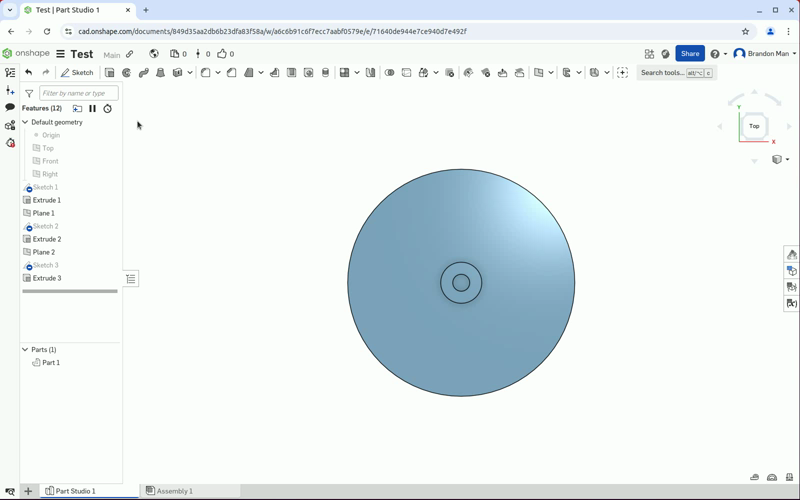
key(shift+h)
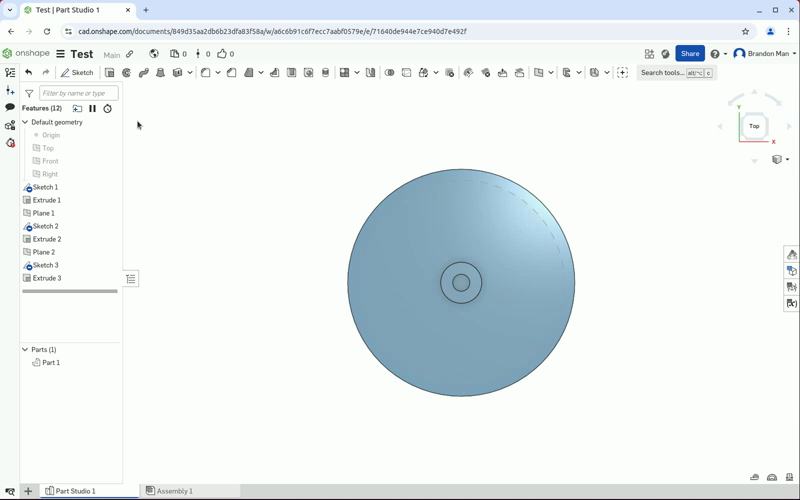
key(shift+7)
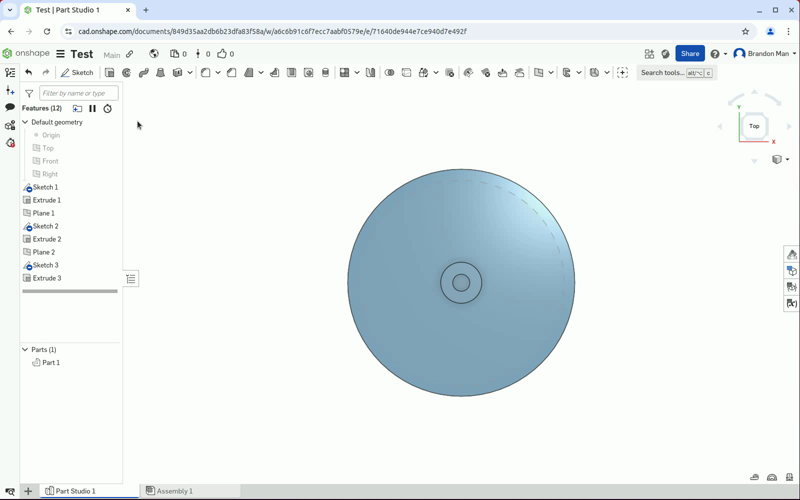
key(up, 3)
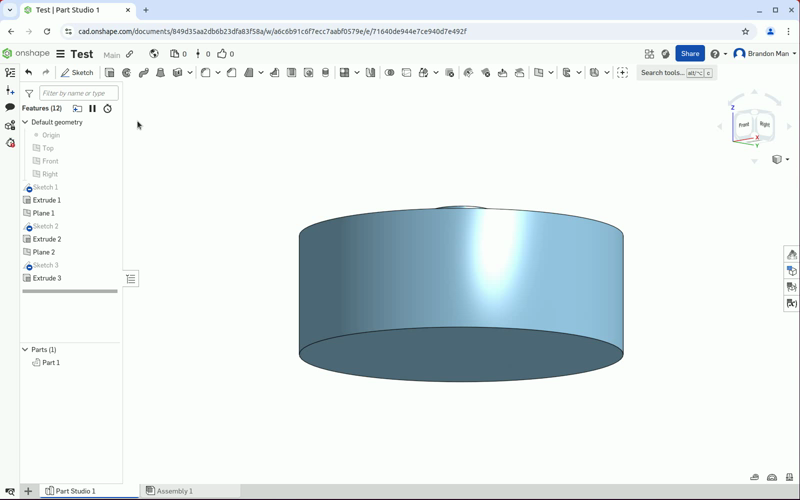
key(left, 3)
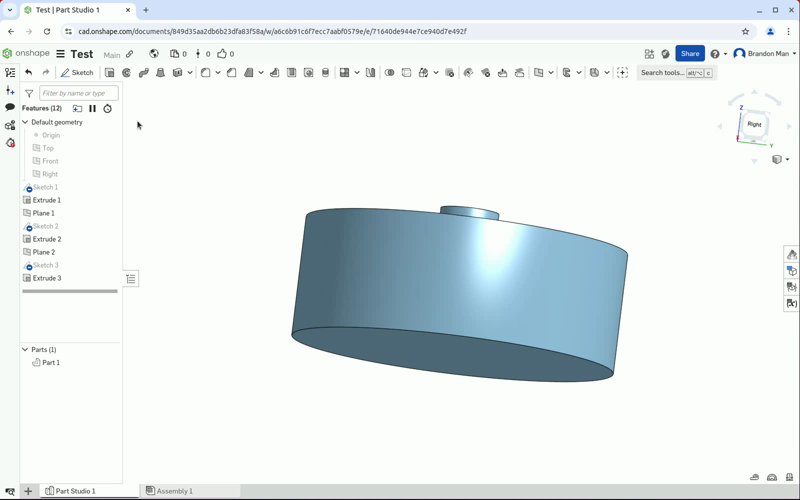
key(right, 3)
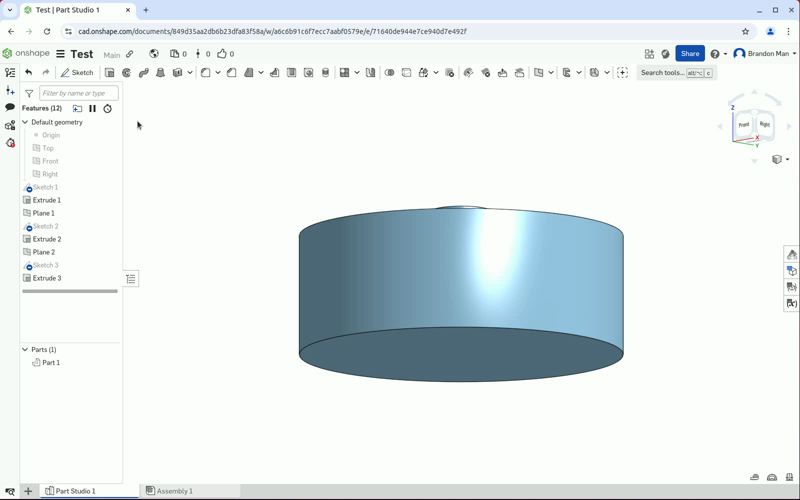
key(down, 3)
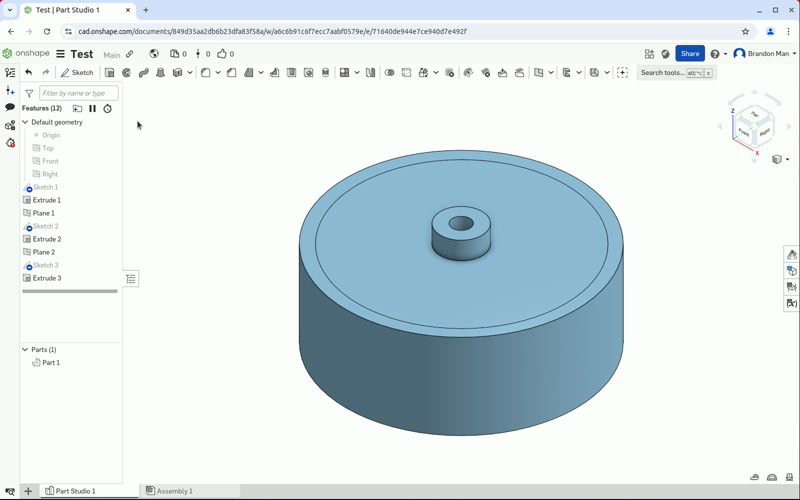
mouse_move(73, 189)
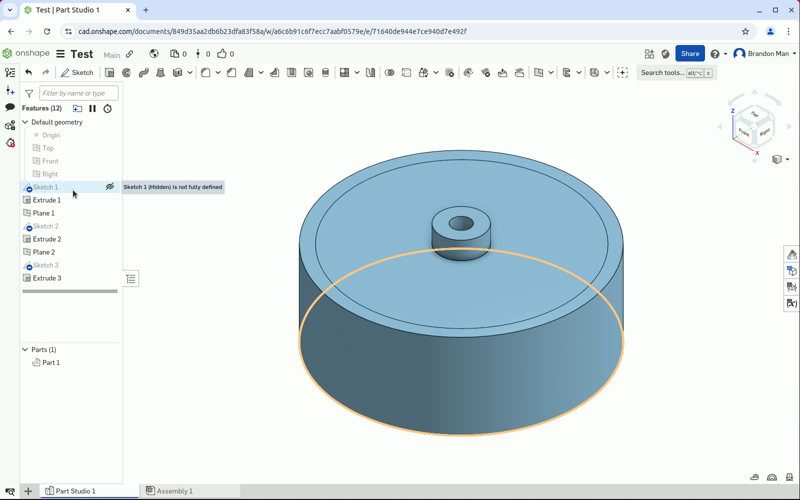
click(73, 189)